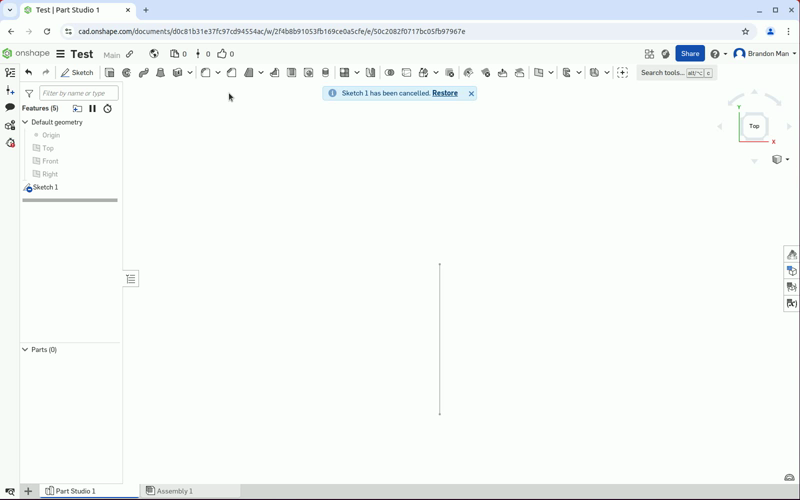
key(shift+h)
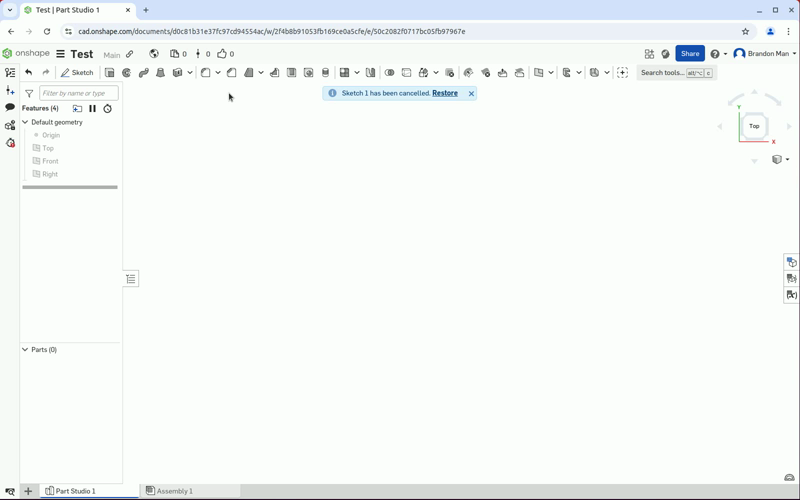
mouse_move(73, 352)
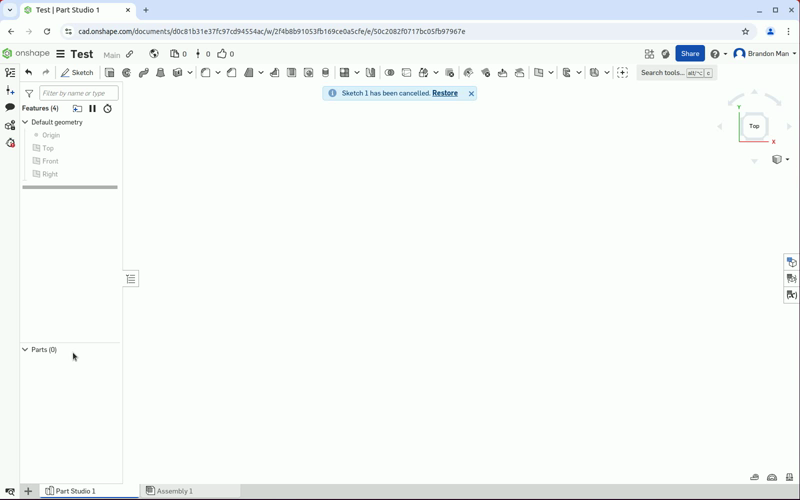
key(y)
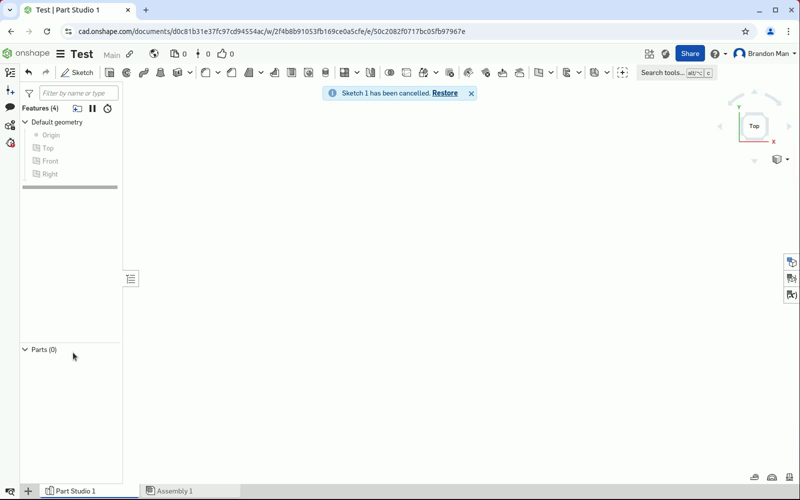
key(shift+p)
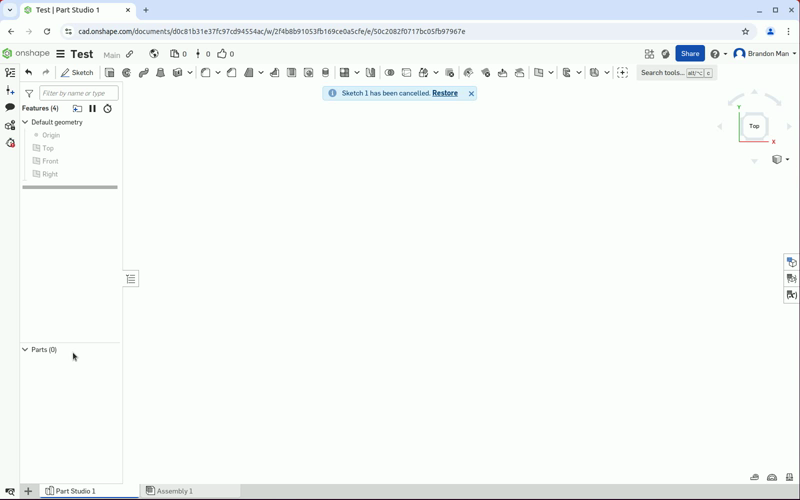
key(space)
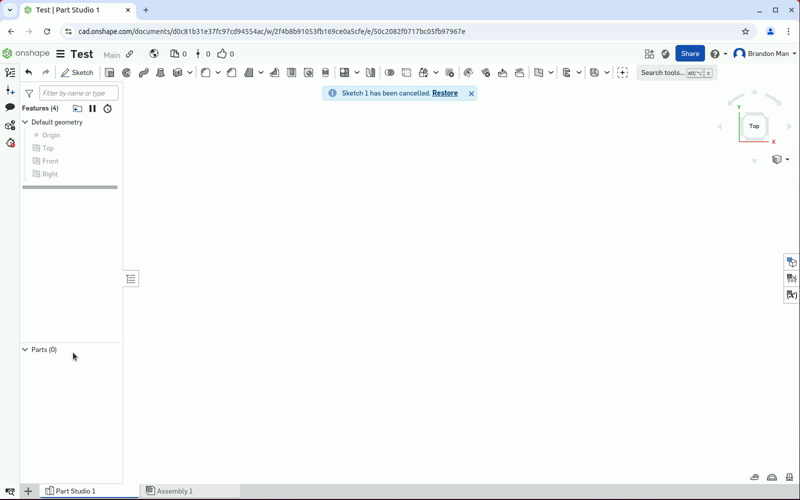
key_down(shift)
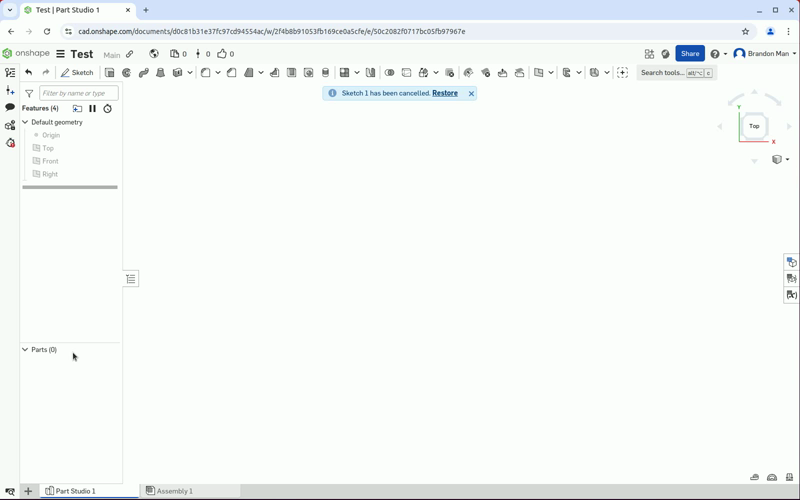
key(up)
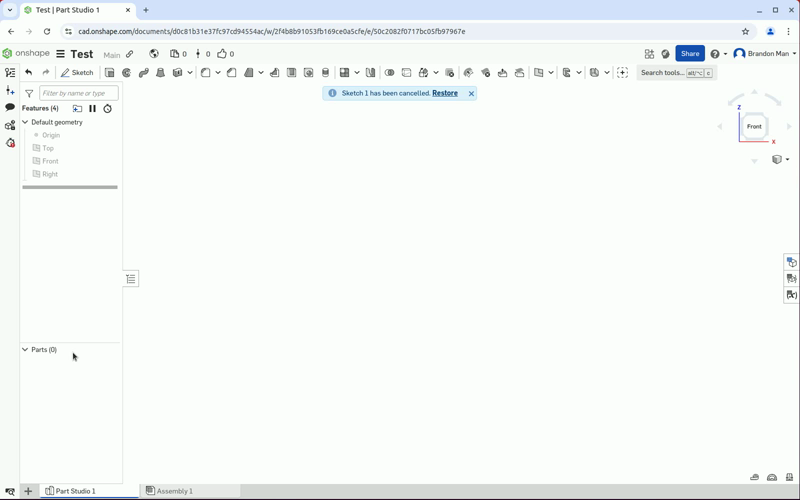
key_up(shift)
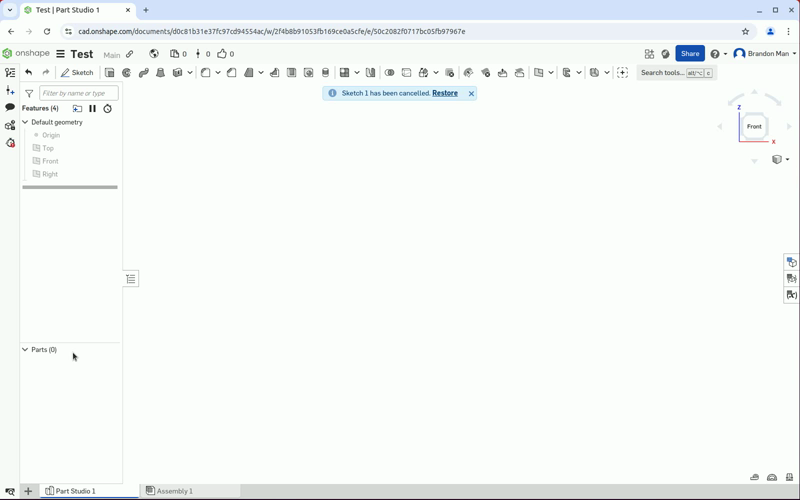
mouse_move(73, 352)
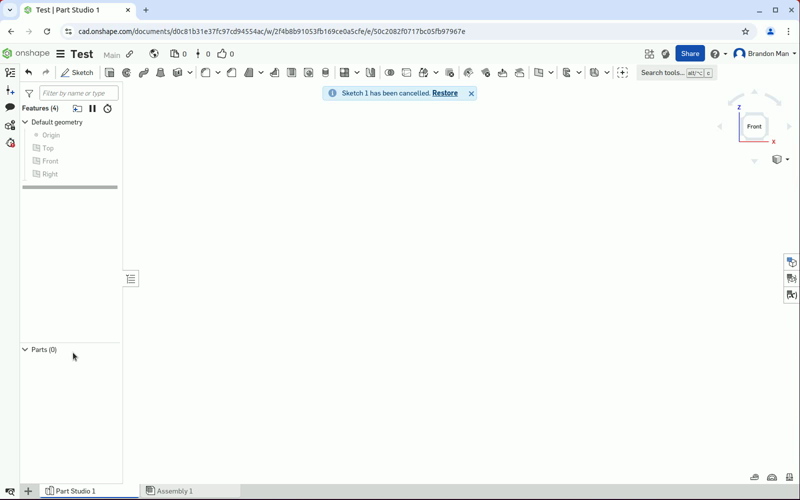
key(shift+y)
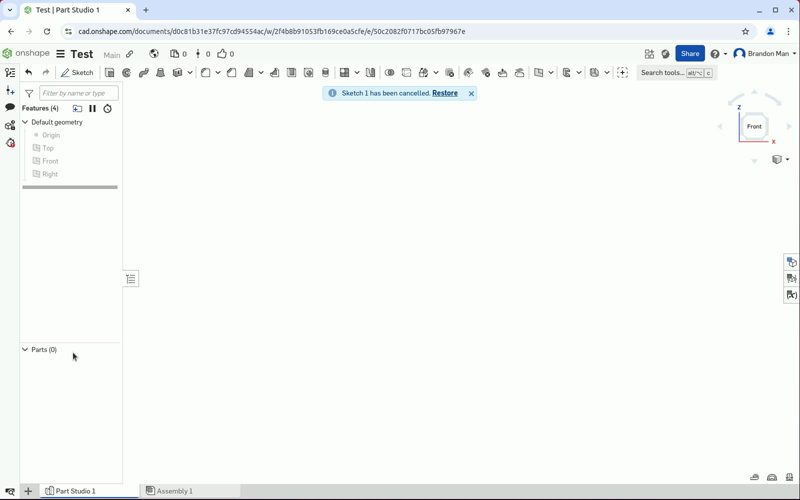
key(shift+s)
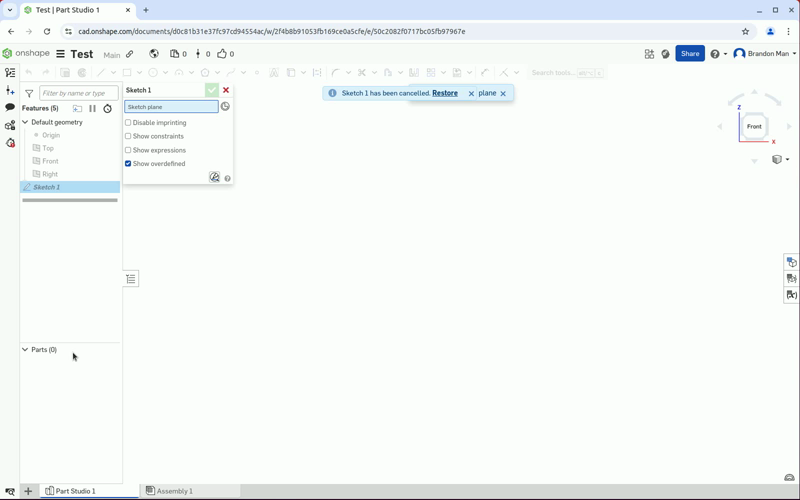
mouse_move(73, 163)
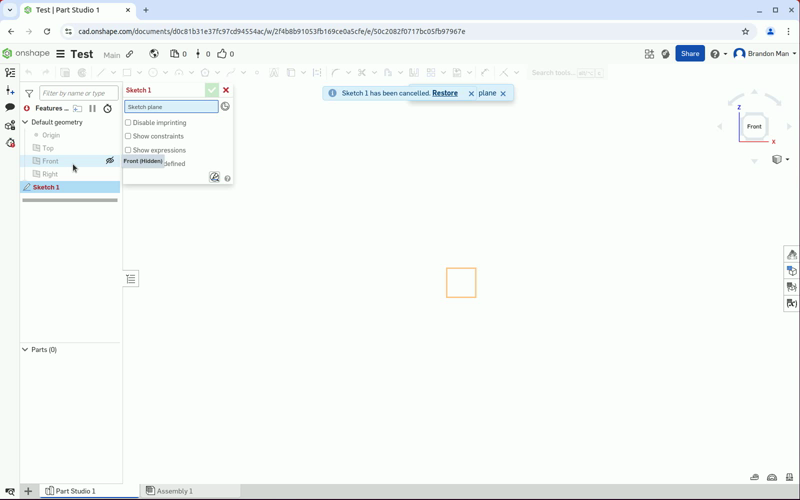
click(73, 163)
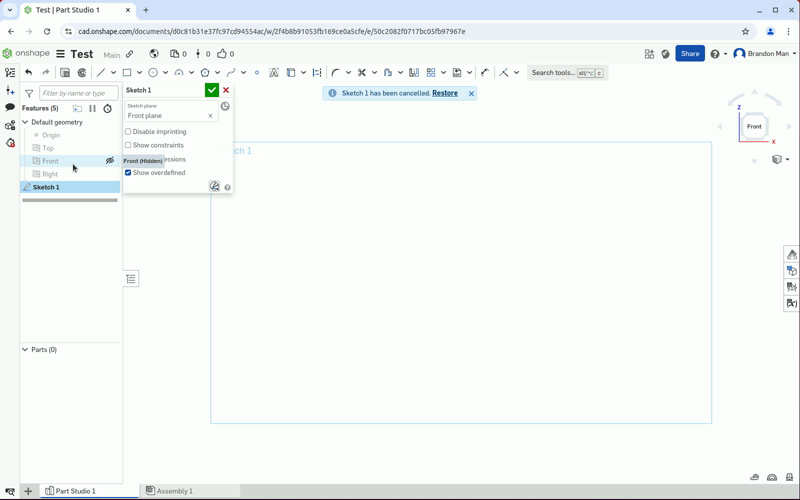
mouse_move(73, 352)
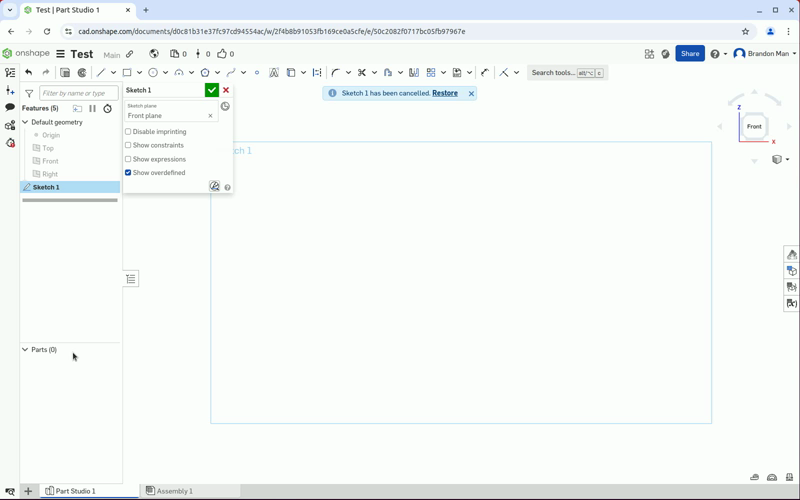
key(y)
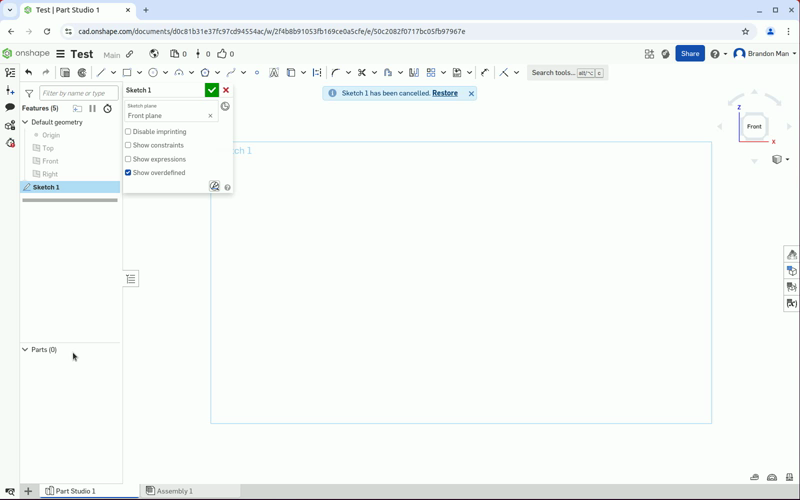
key(c)
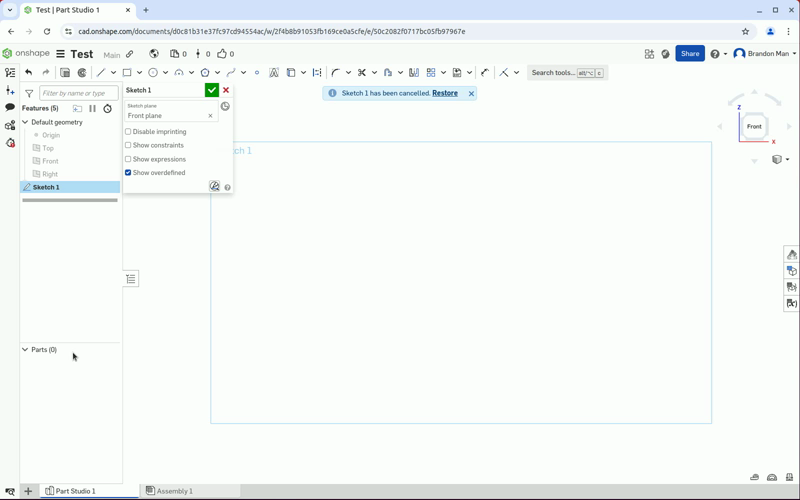
key_down(shift)
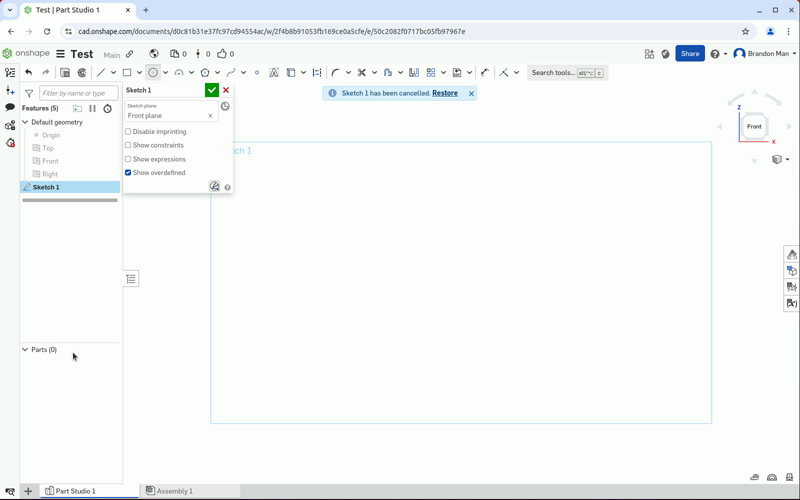
mouse_move(461, 282)
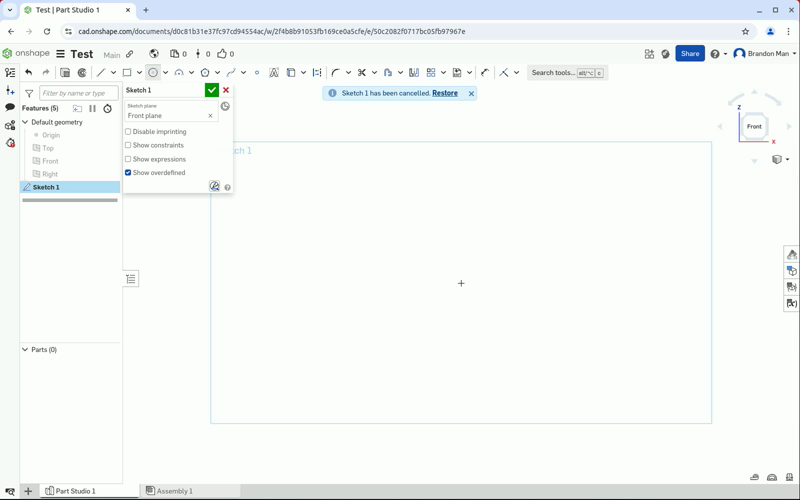
click(461, 282)
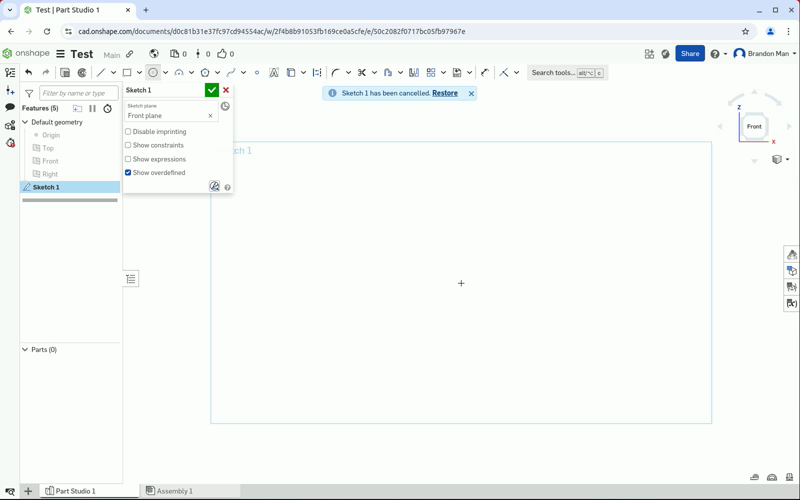
key_up(shift)
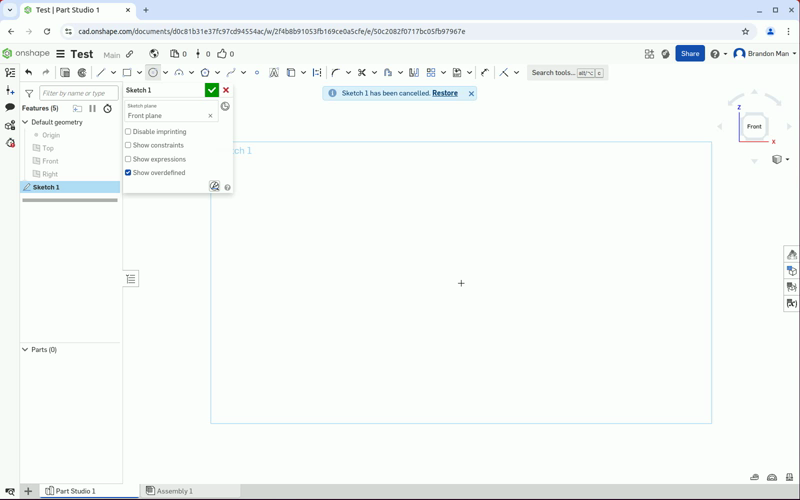
mouse_move(465, 282)
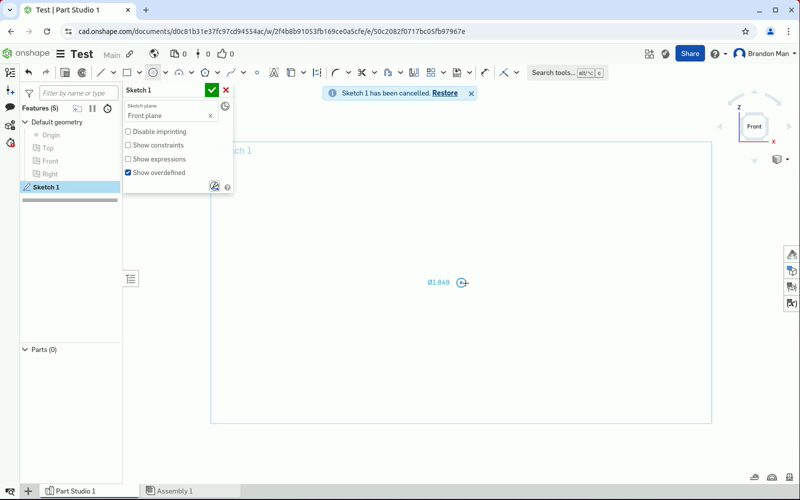
click(465, 282)
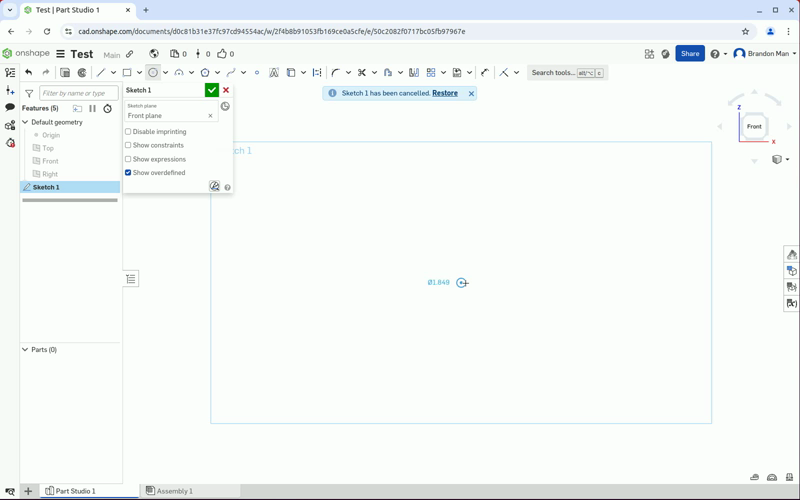
key(esc)
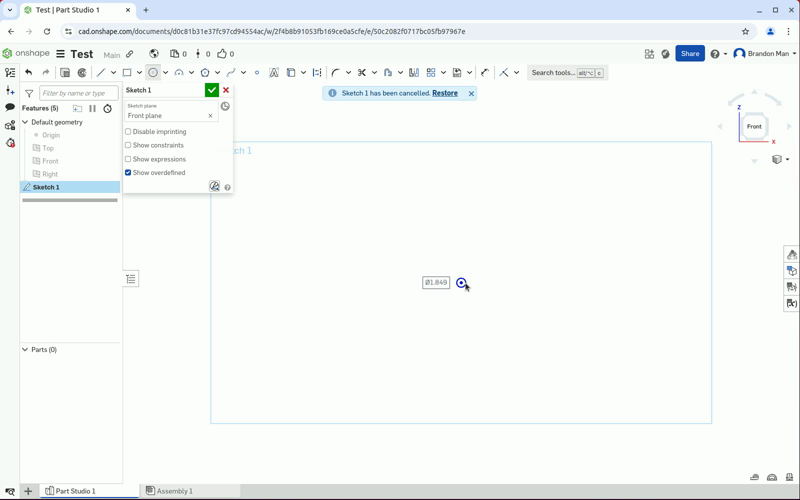
mouse_move(464, 282)
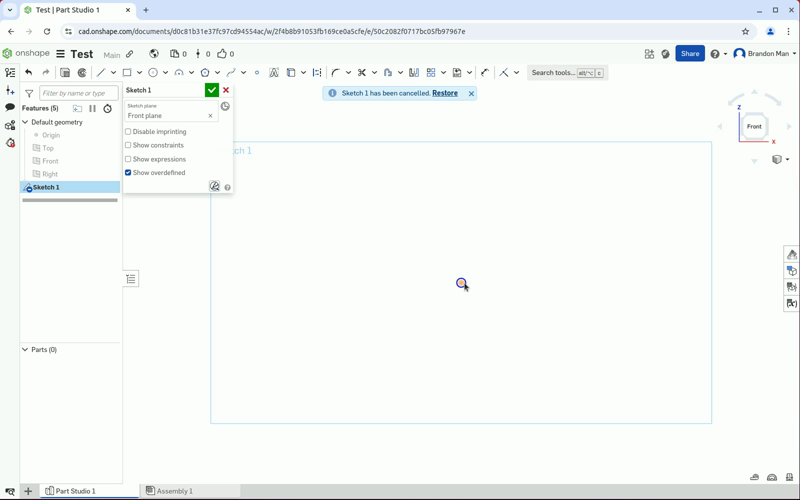
scroll(6)
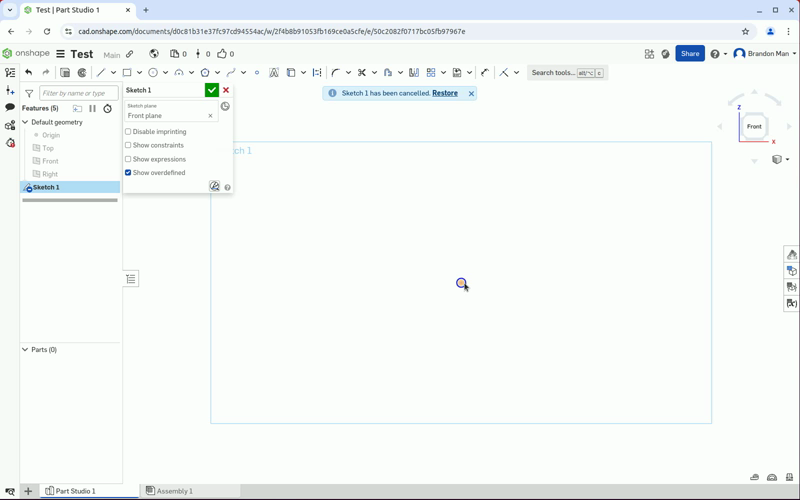
scroll(6)
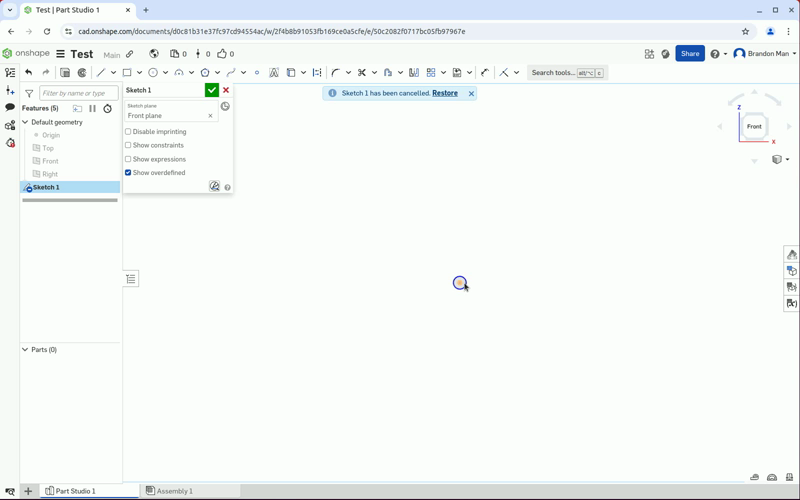
scroll(6)
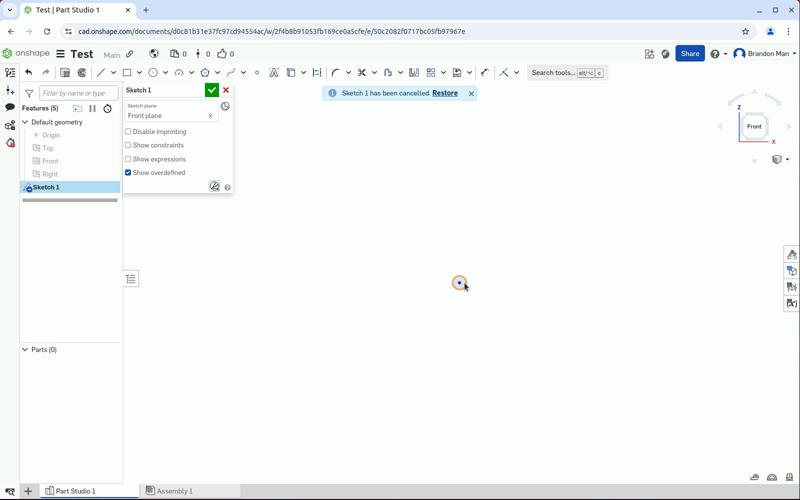
scroll(6)
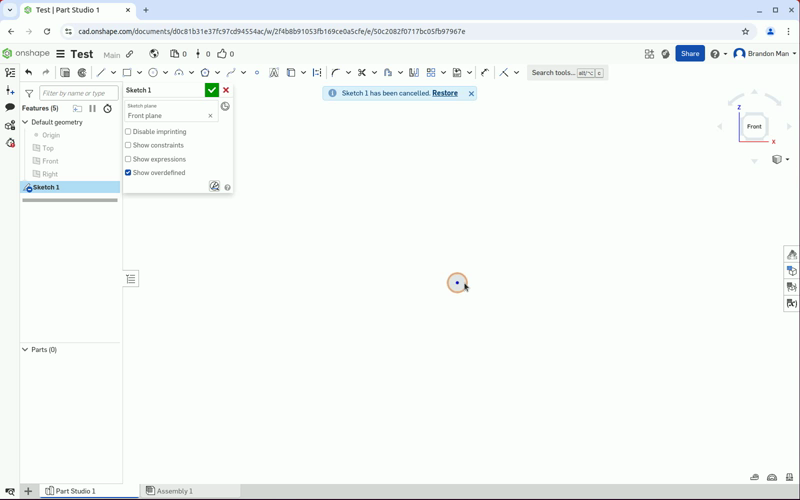
scroll(6)
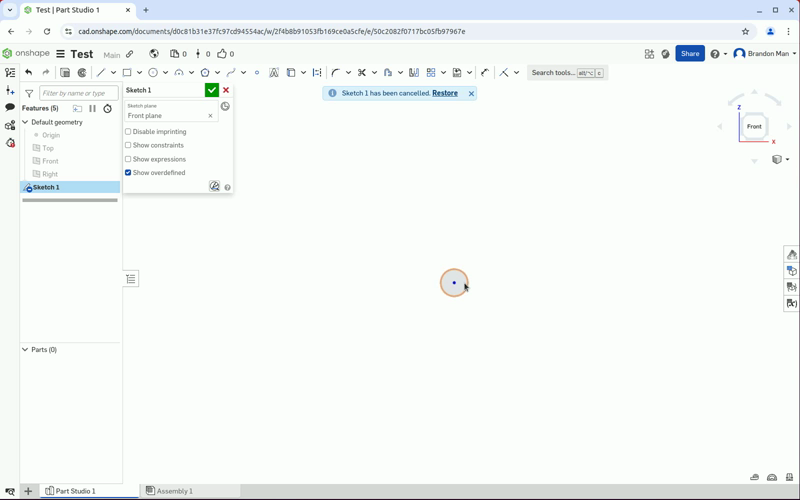
scroll(6)
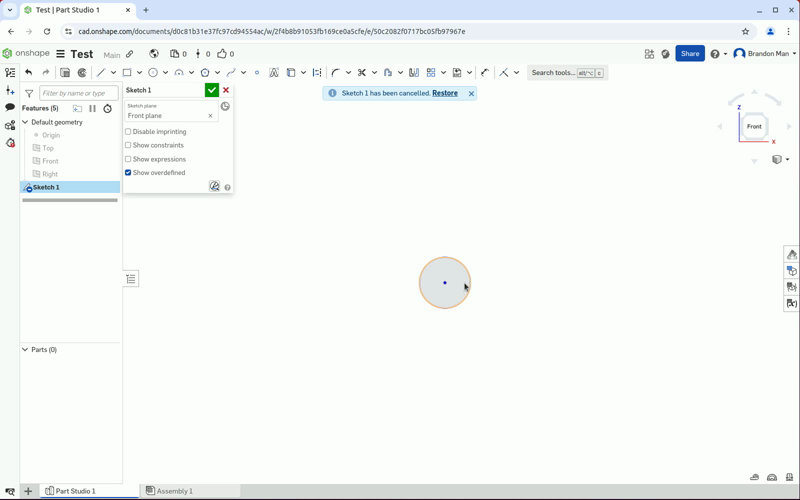
scroll(6)
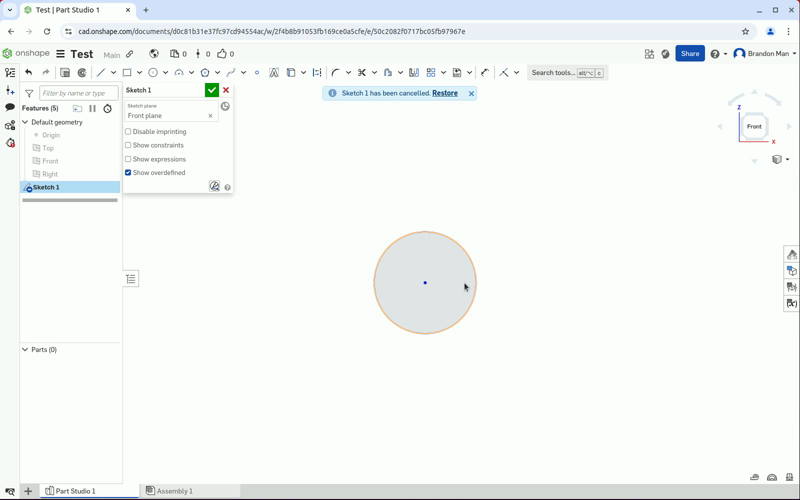
click(464, 282)
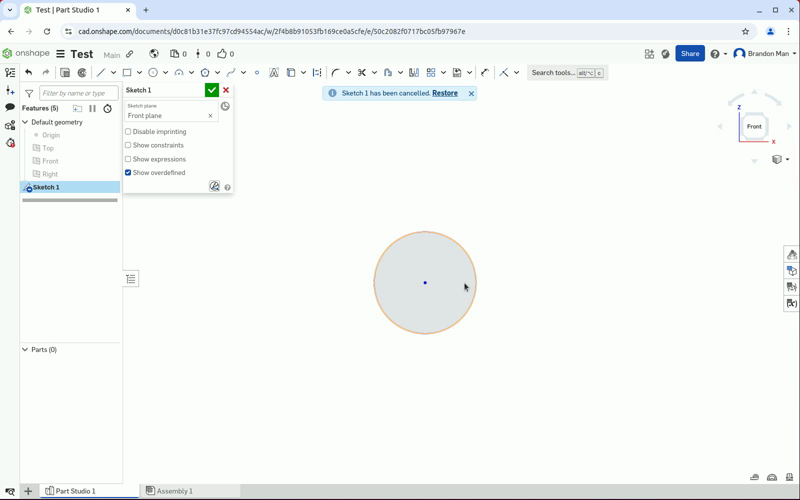
scroll(-6)
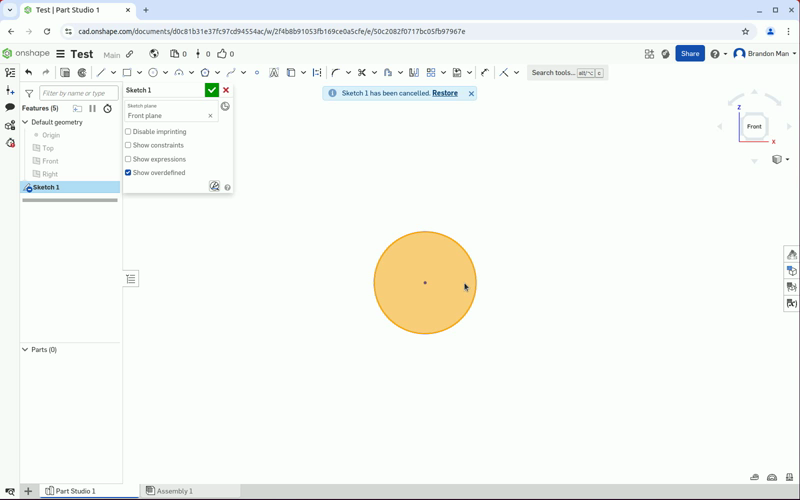
scroll(-6)
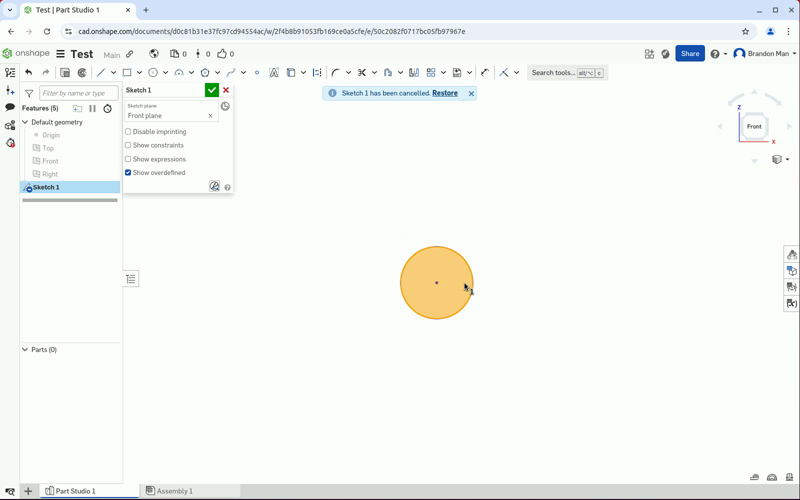
scroll(-6)
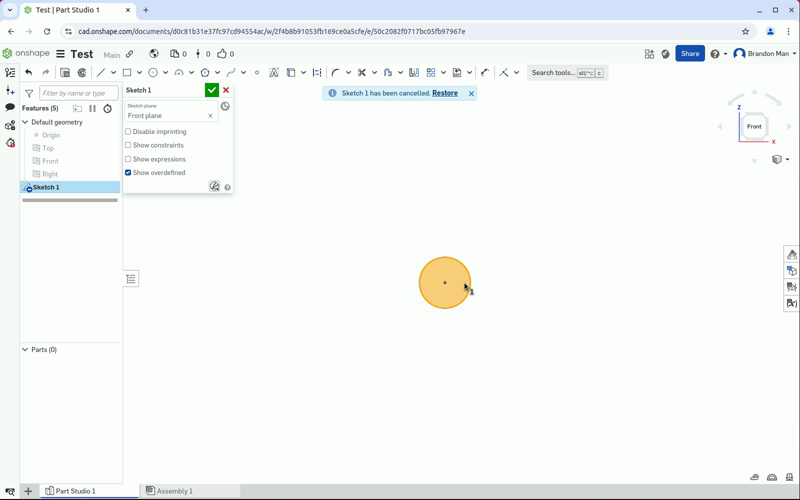
scroll(-6)
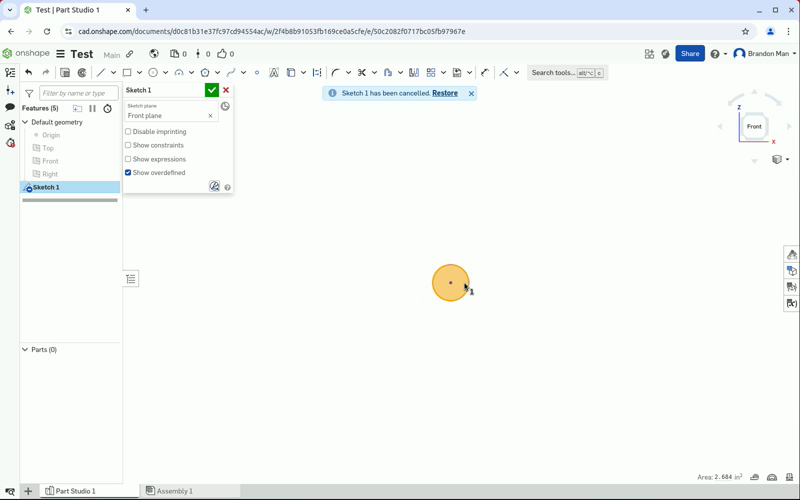
scroll(-6)
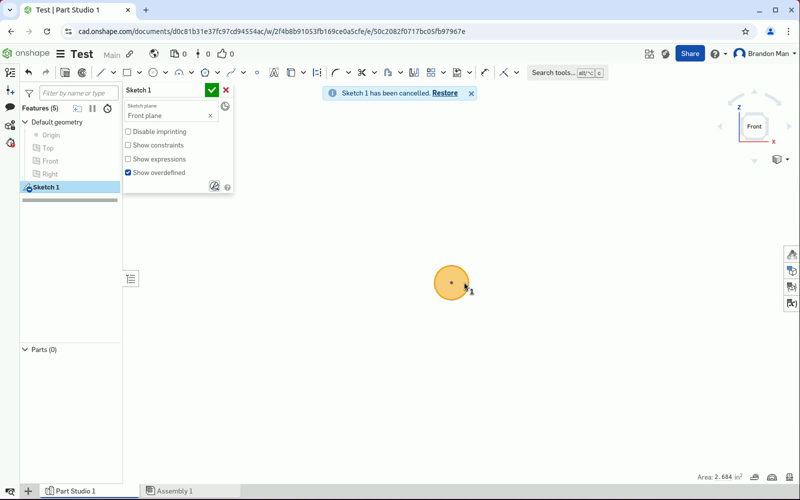
scroll(-6)
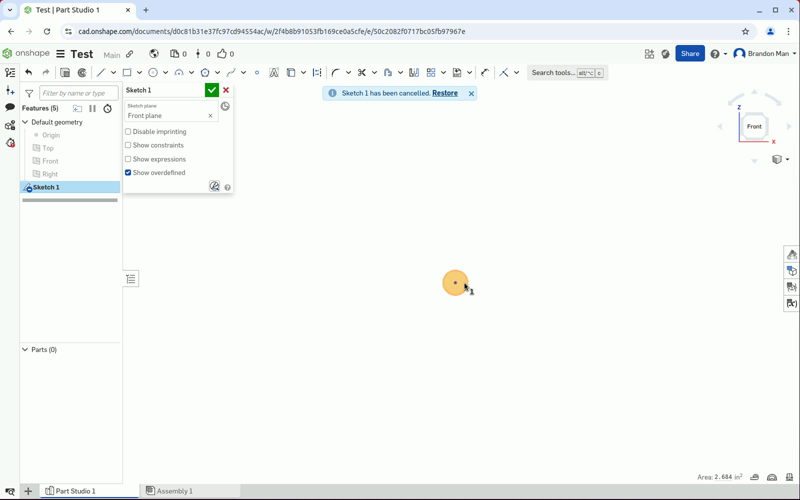
scroll(-6)
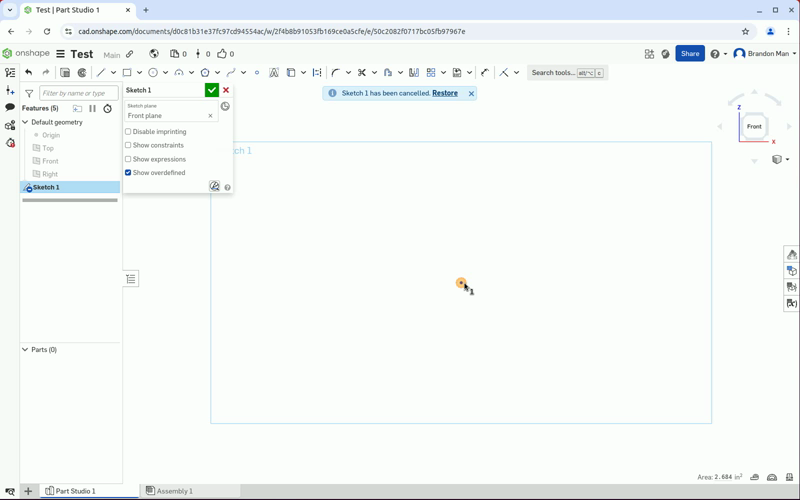
mouse_move(73, 352)
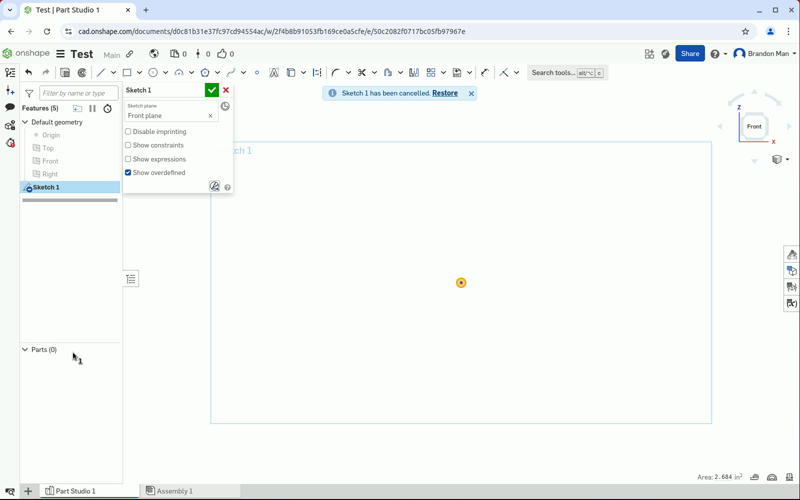
key(shift+y)
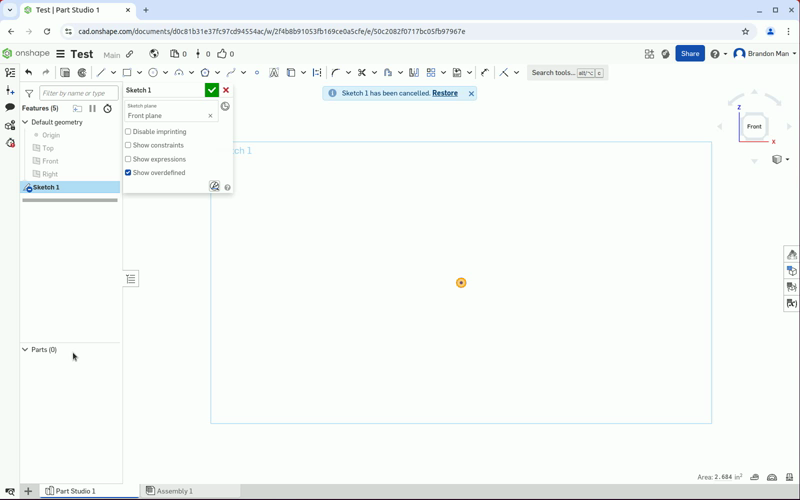
key(shift+e)
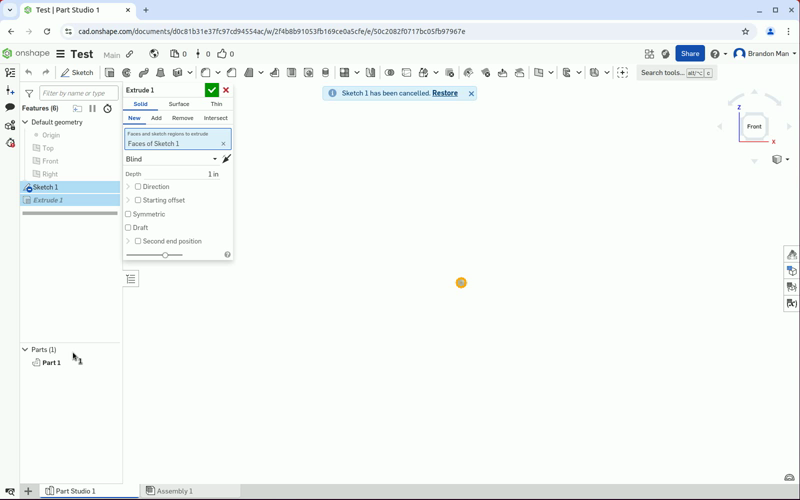
mouse_move(143, 106)
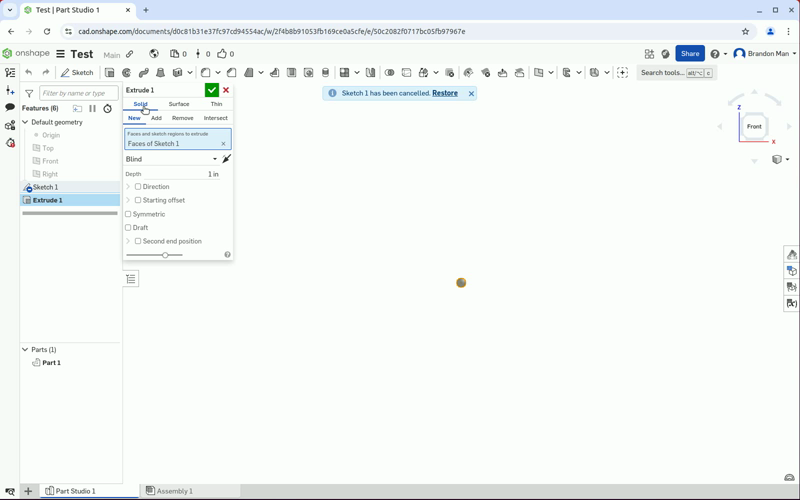
click(143, 106)
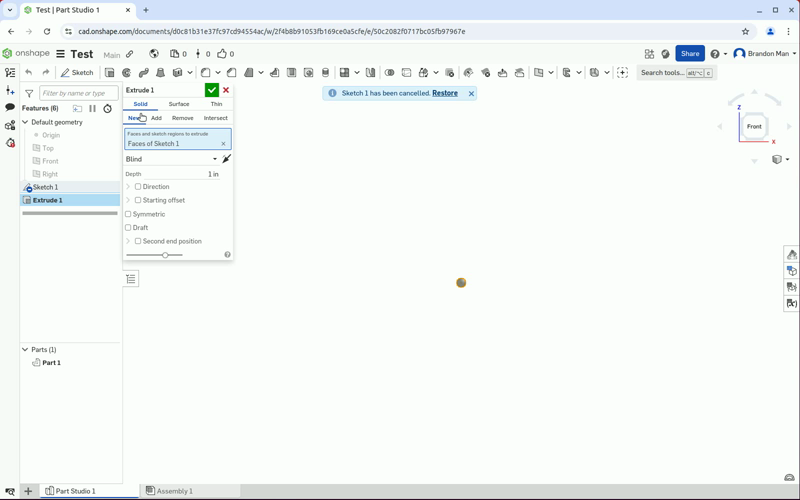
mouse_move(137, 120)
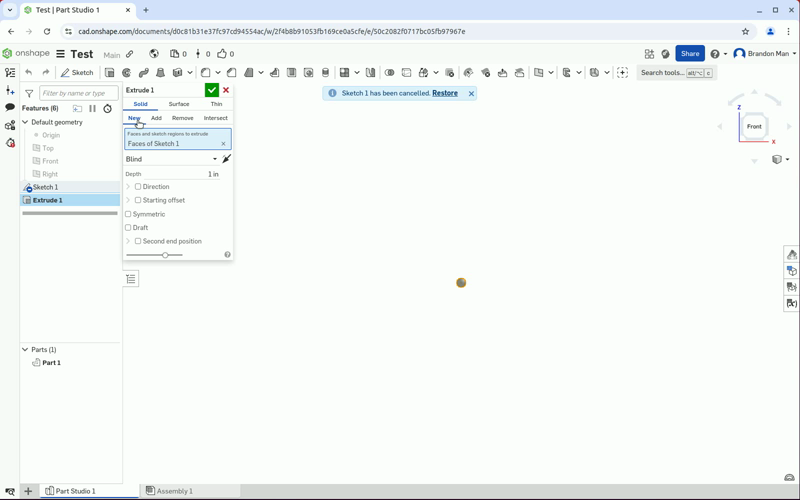
click(137, 120)
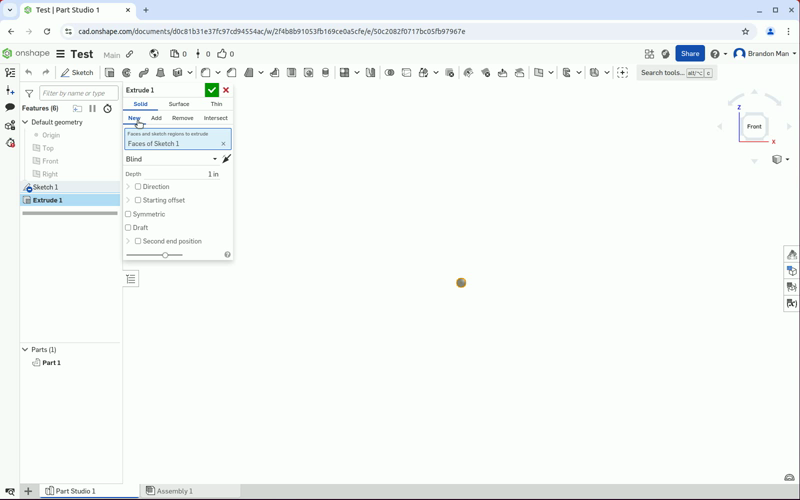
key(tab, 4)
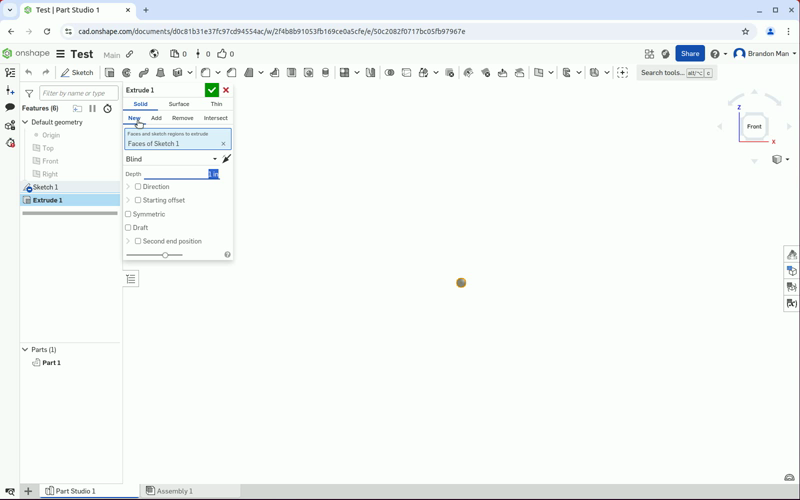
text(23.108)
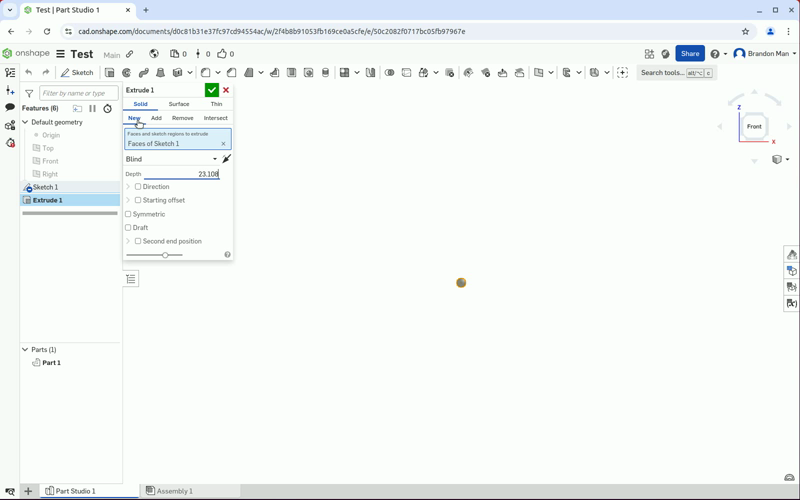
key(enter)
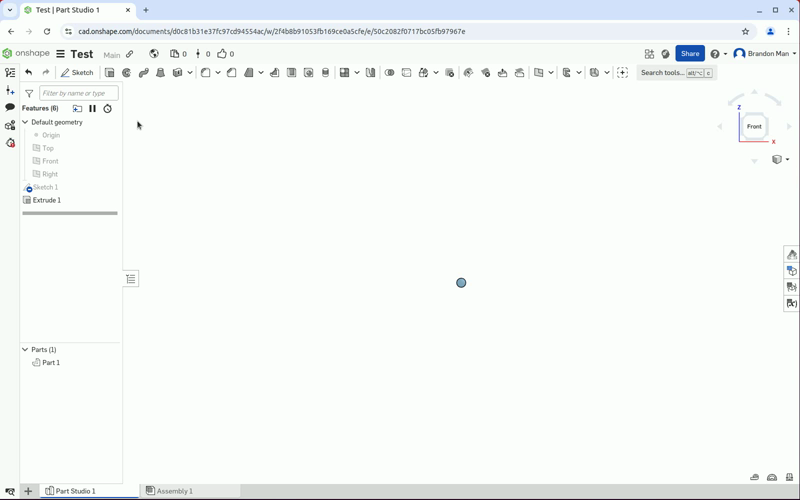
key(shift+h)
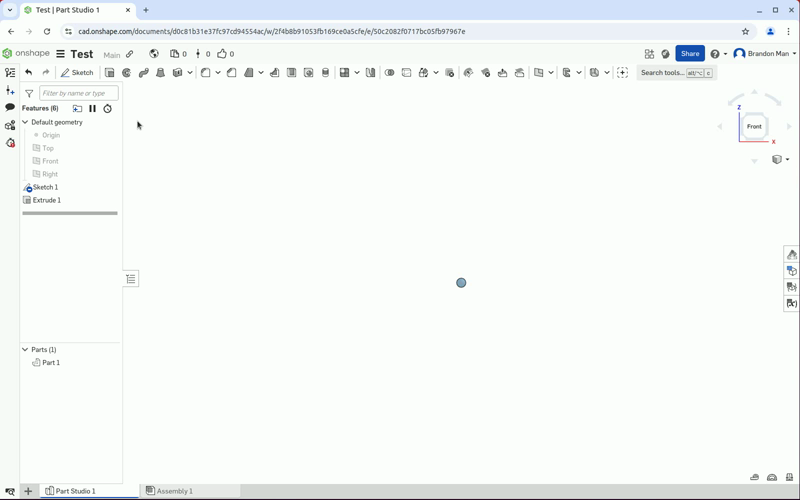
key(shift+h)
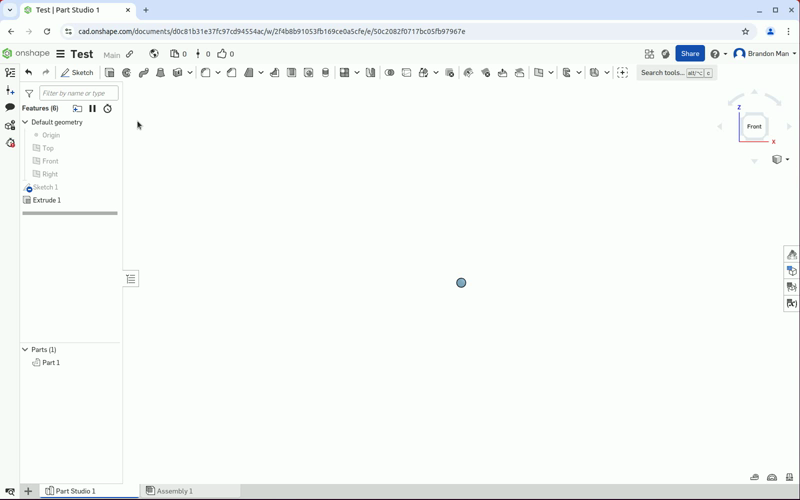
mouse_move(73, 189)
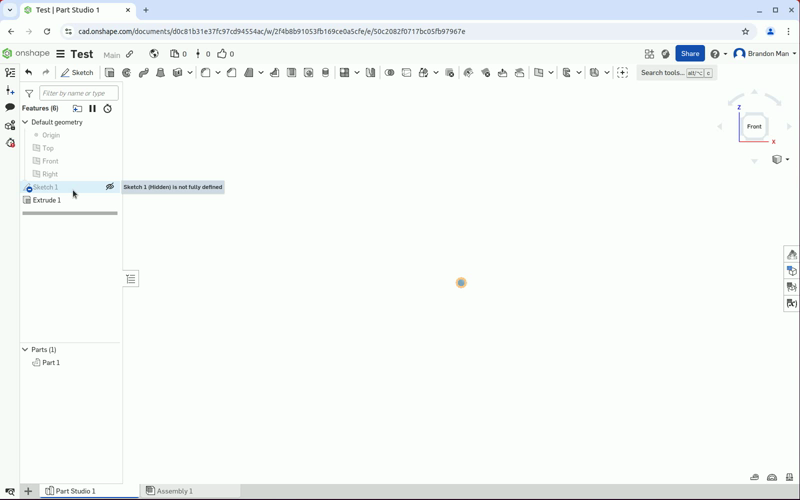
click(73, 189)
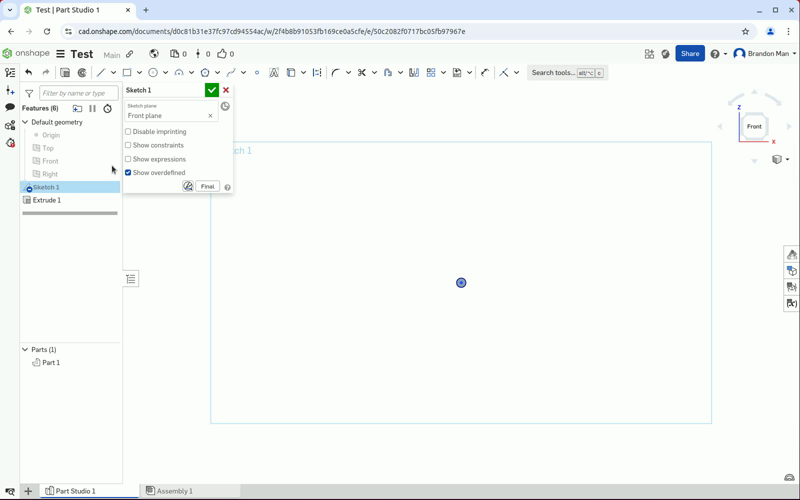
mouse_move(229, 92)
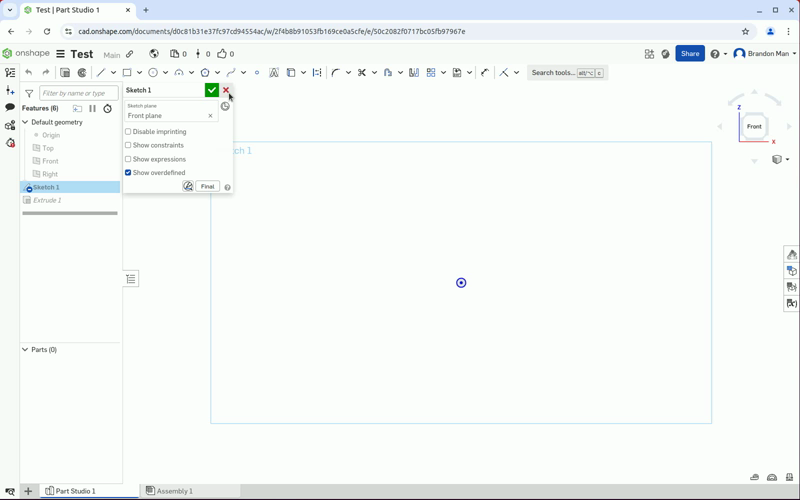
click(229, 92)
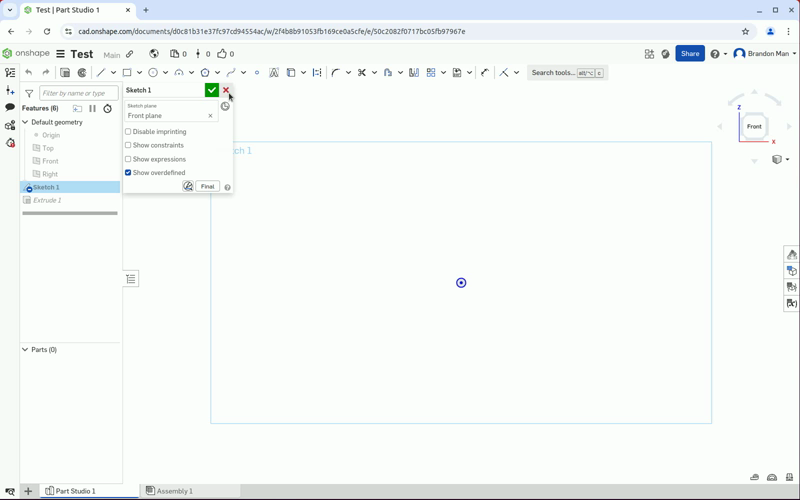
key(shift+s)
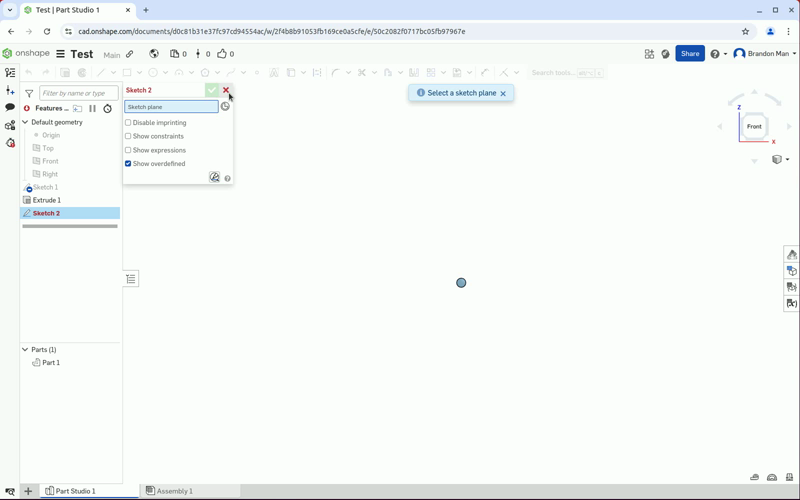
mouse_move(73, 163)
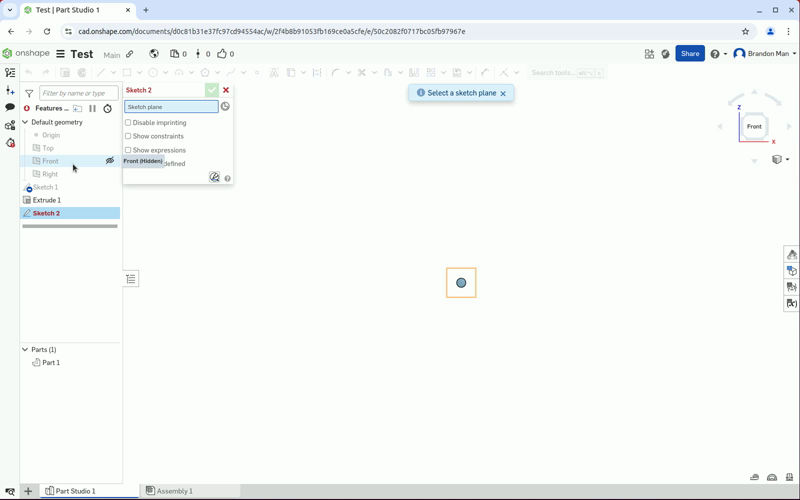
click(73, 163)
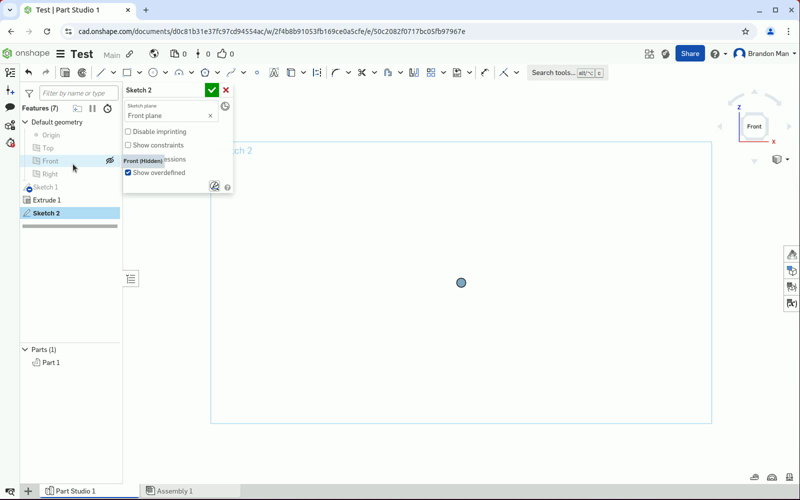
mouse_move(73, 352)
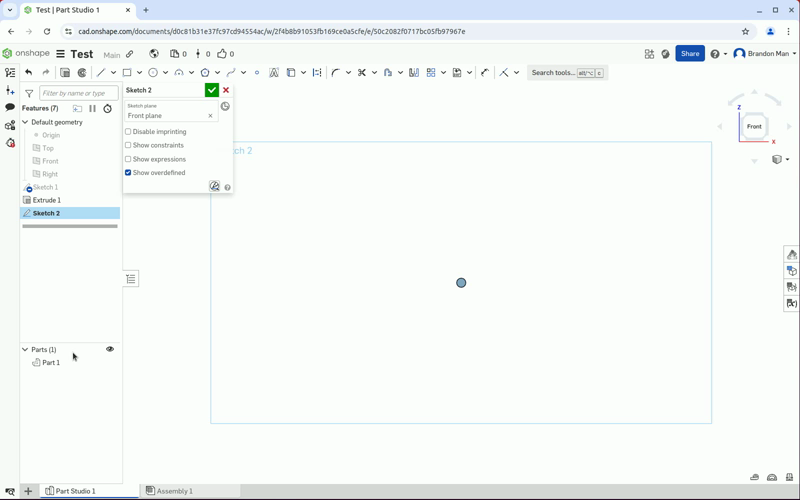
key(y)
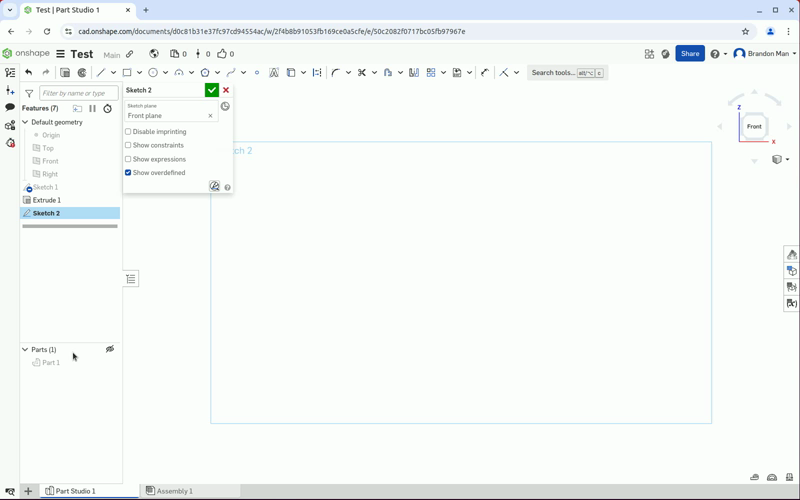
key(c)
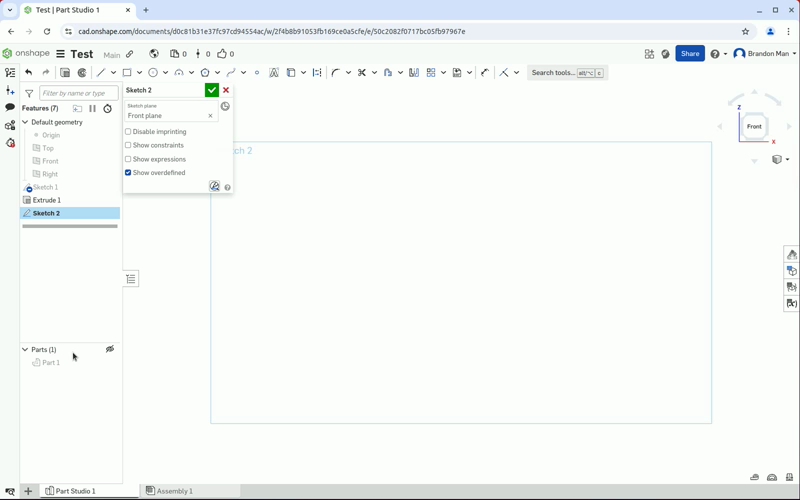
key_down(shift)
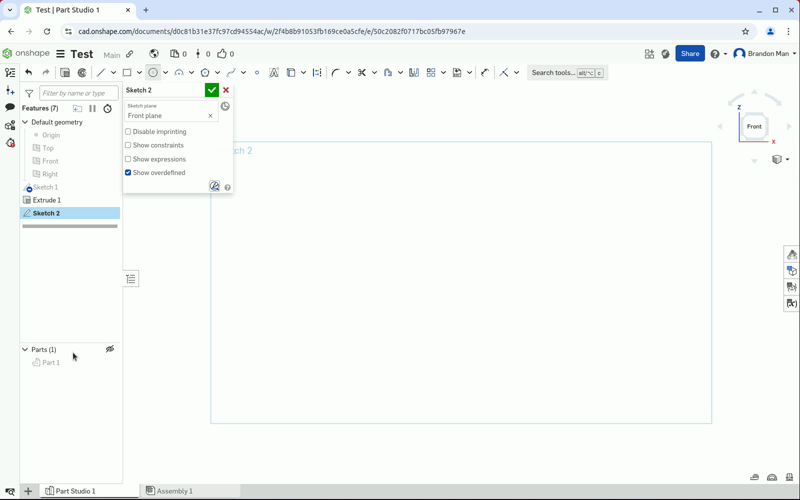
mouse_move(461, 282)
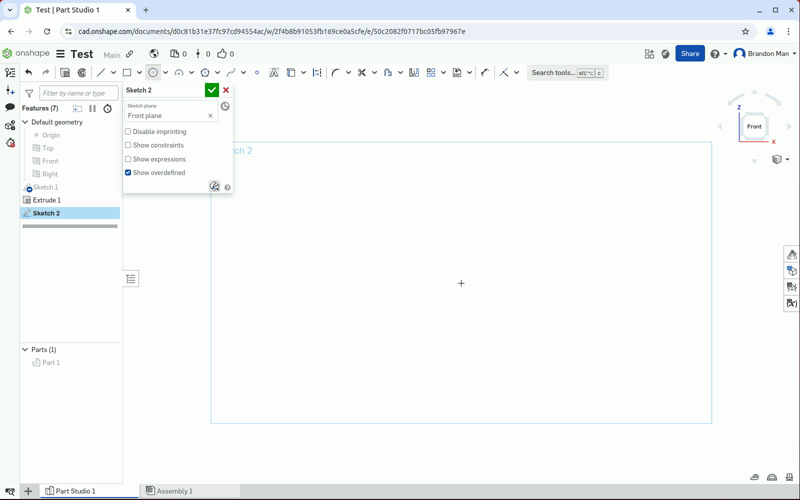
click(461, 282)
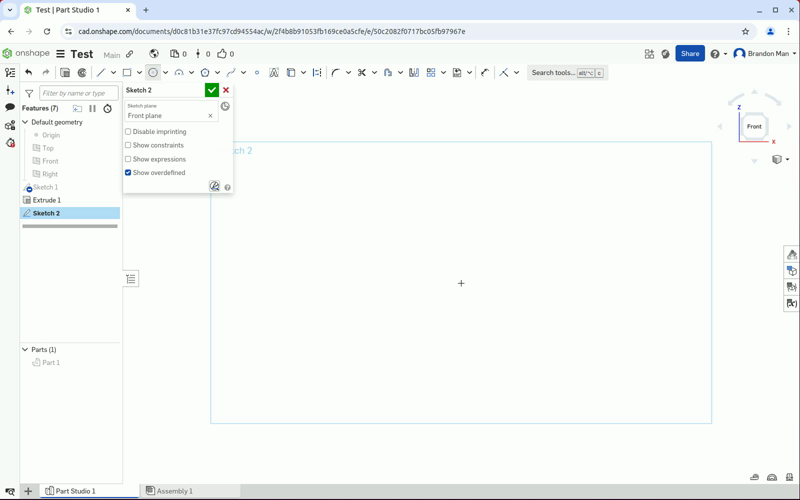
key_up(shift)
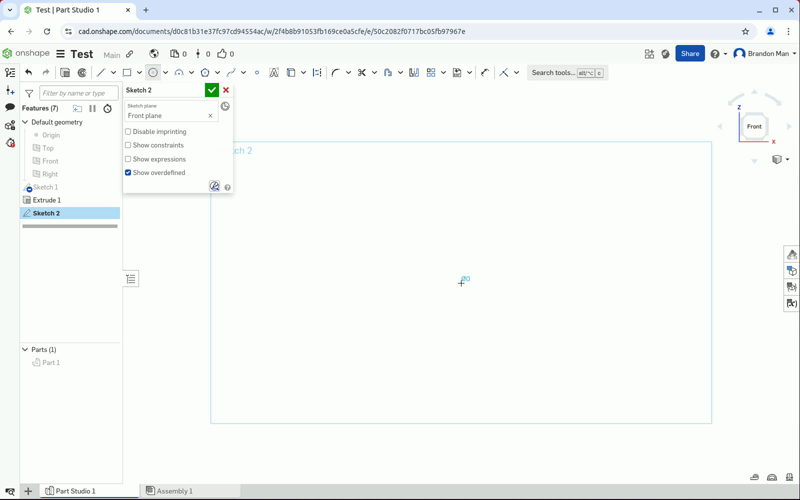
mouse_move(465, 282)
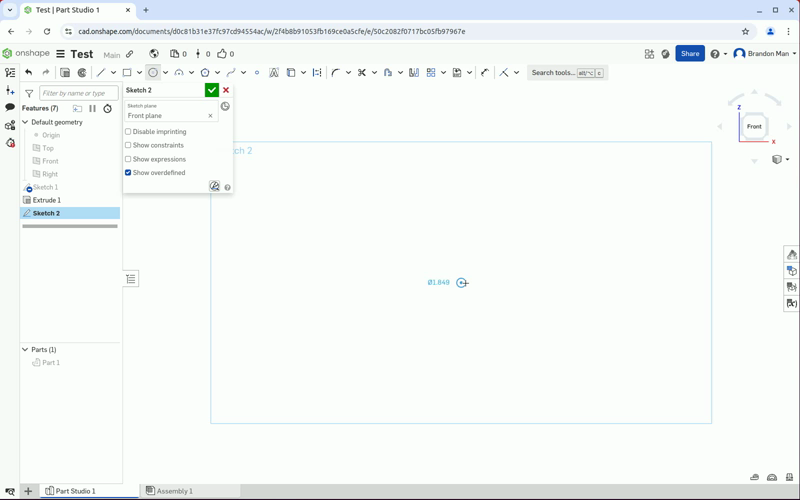
click(465, 282)
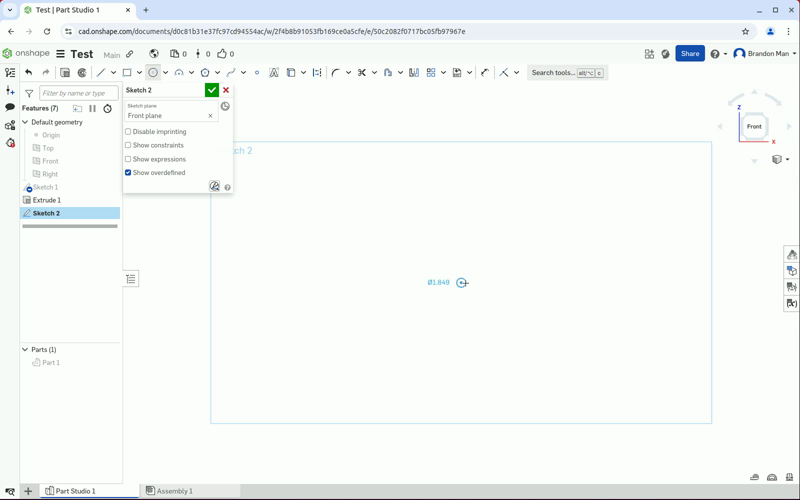
key(esc)
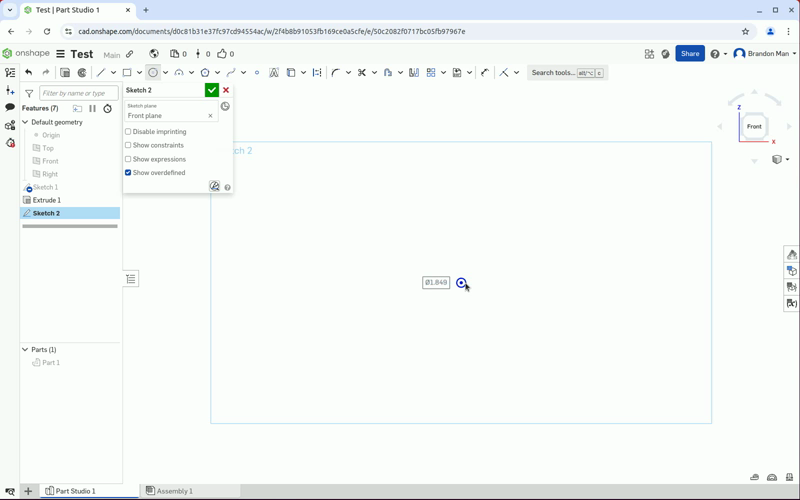
mouse_move(458, 280)
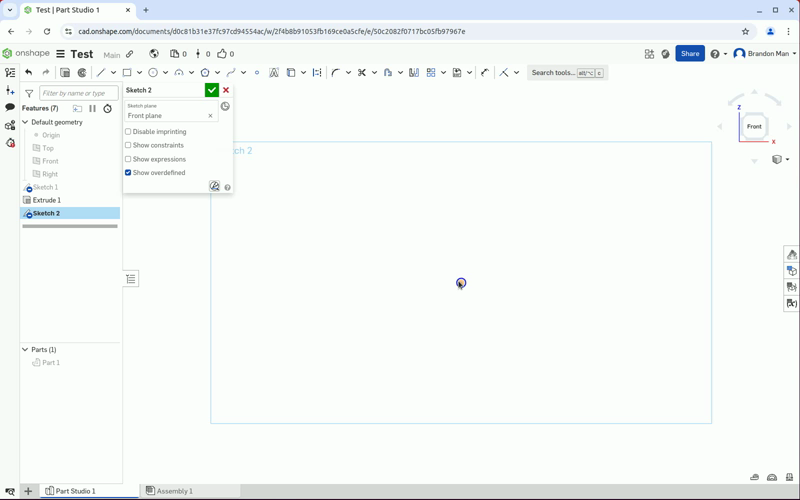
scroll(6)
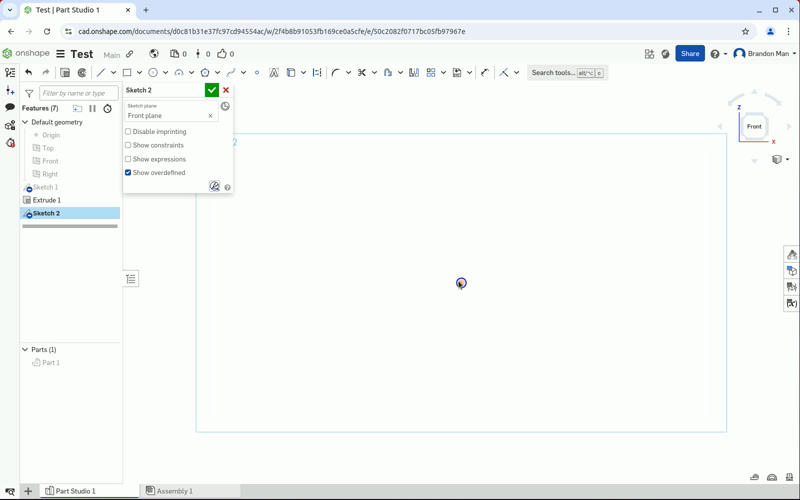
scroll(6)
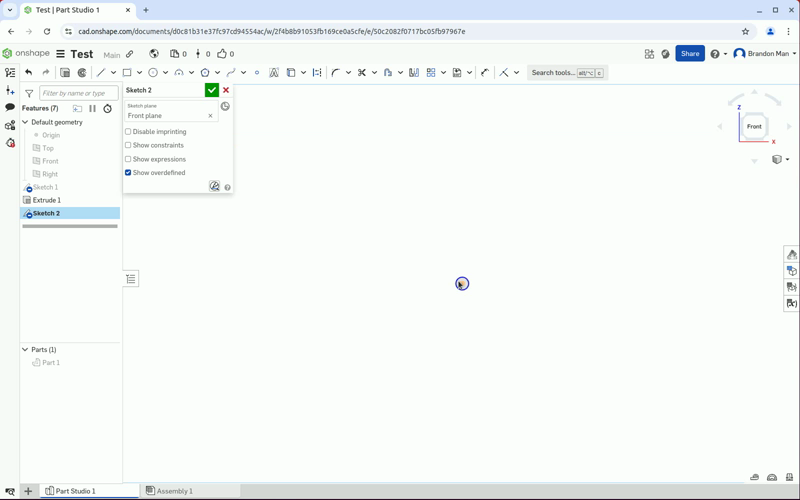
scroll(6)
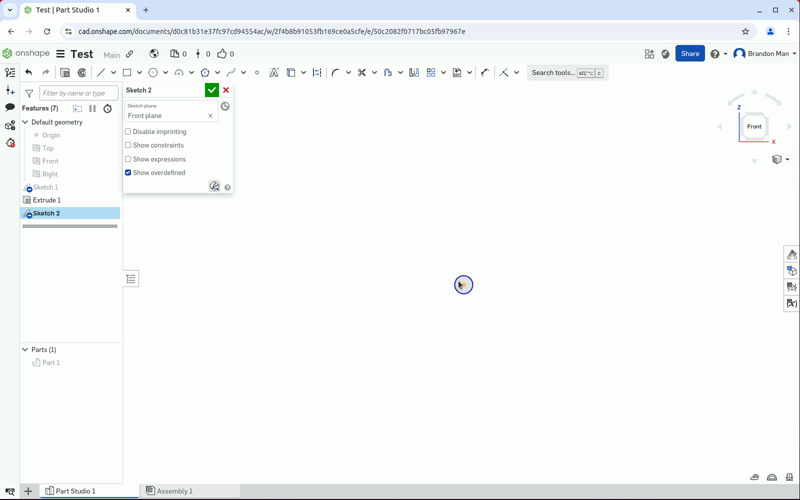
scroll(6)
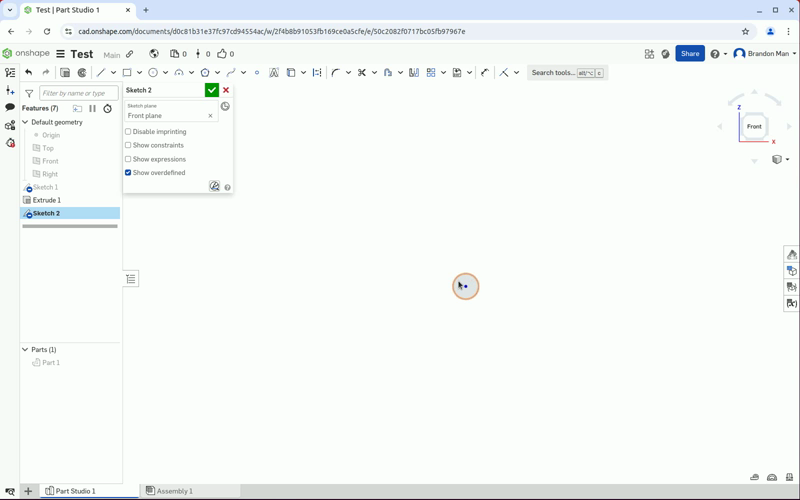
scroll(6)
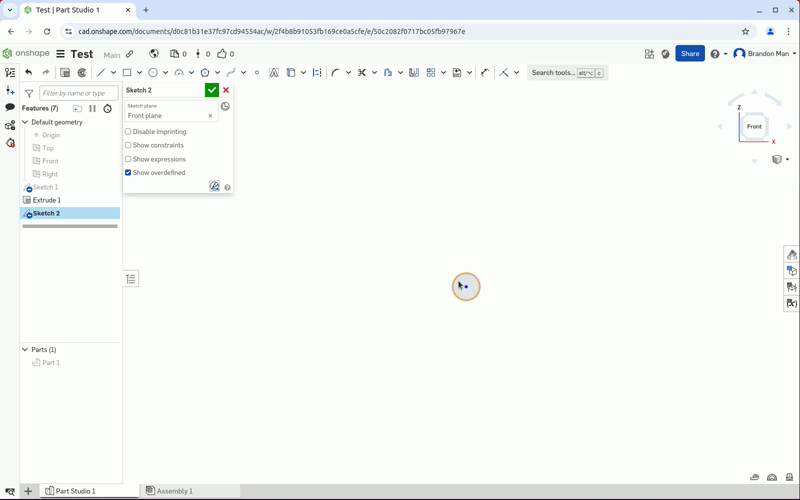
scroll(6)
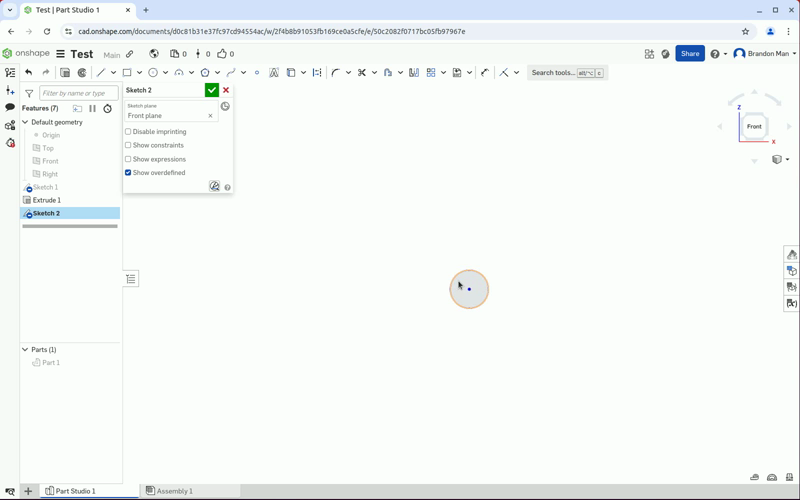
scroll(6)
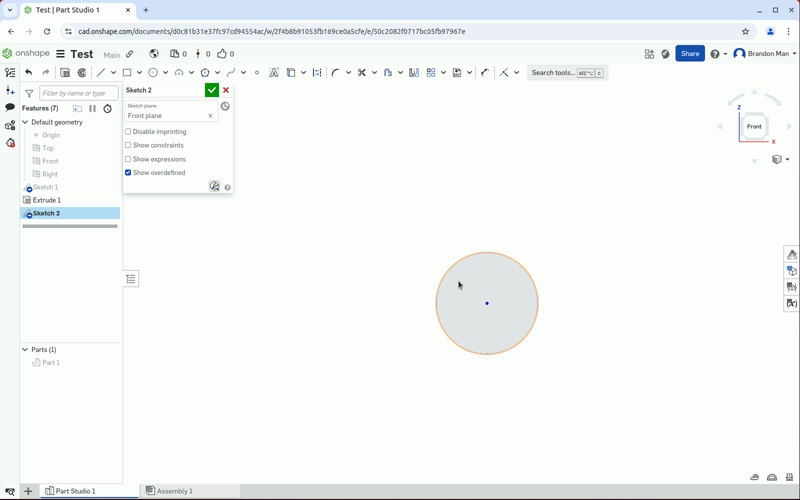
click(458, 280)
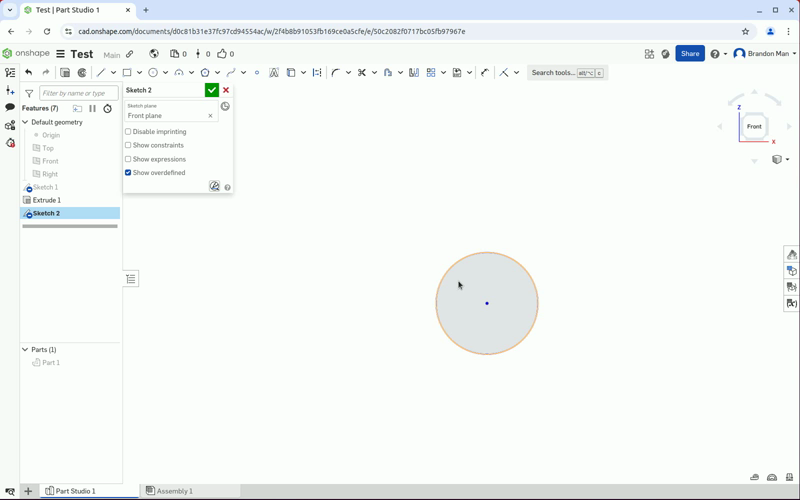
scroll(-6)
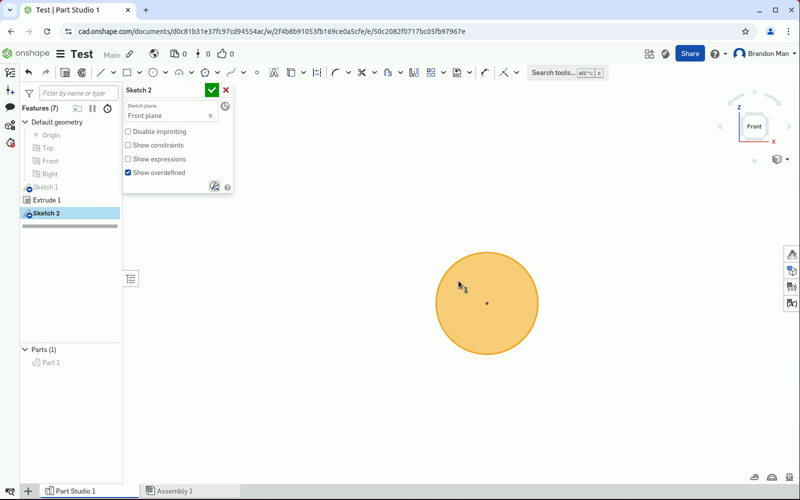
scroll(-6)
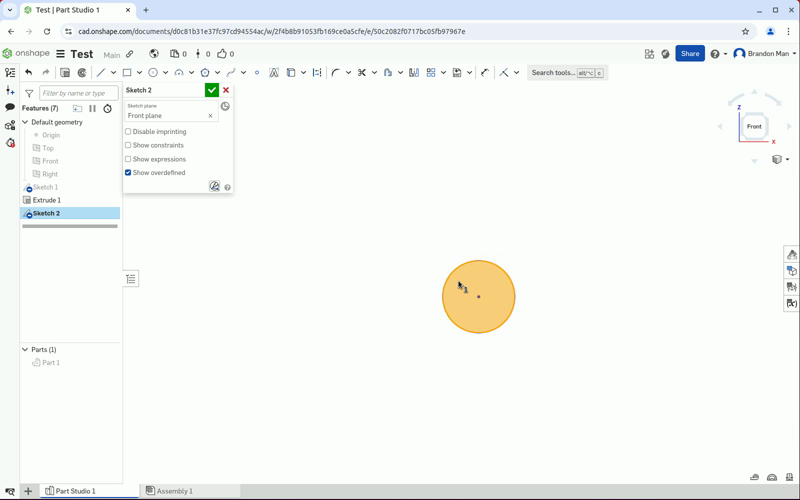
scroll(-6)
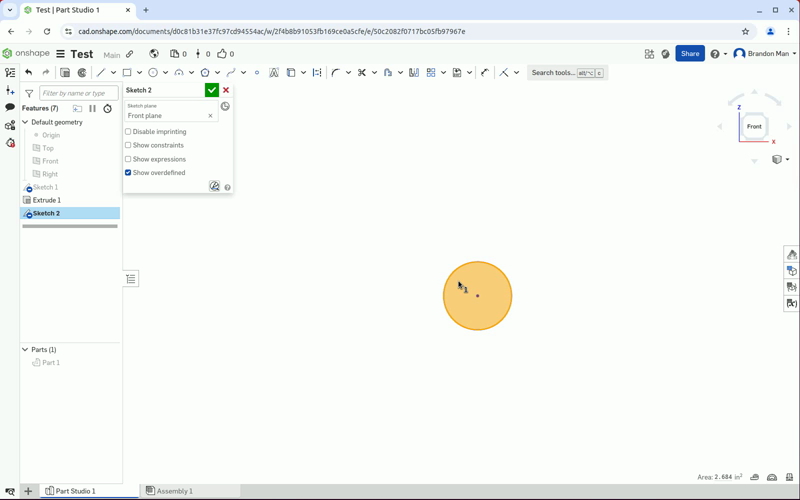
scroll(-6)
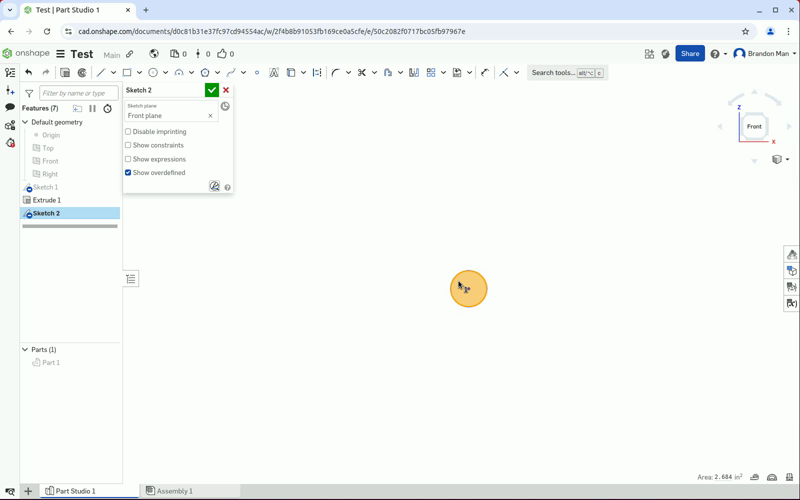
scroll(-6)
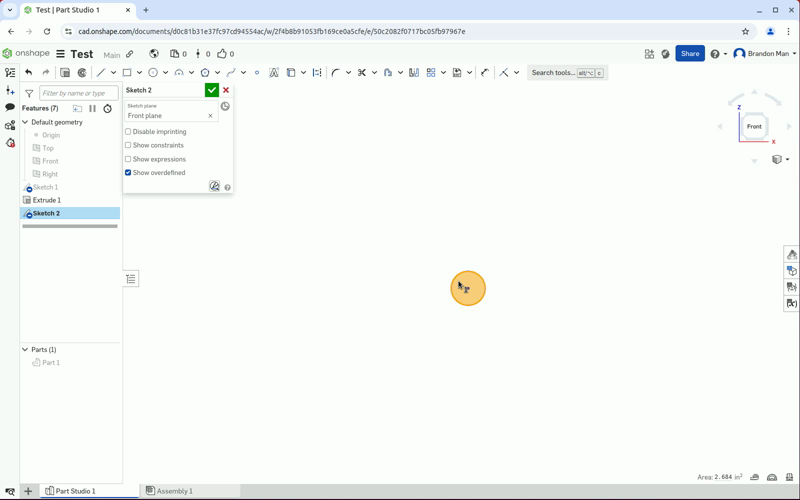
scroll(-6)
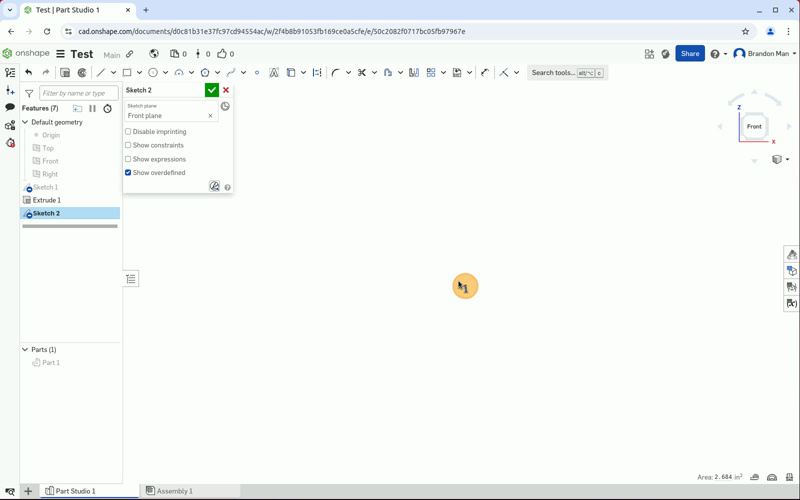
scroll(-6)
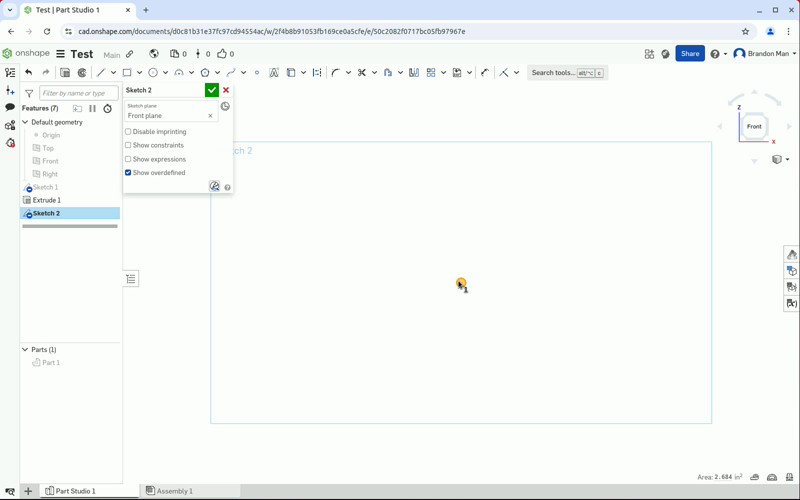
mouse_move(73, 352)
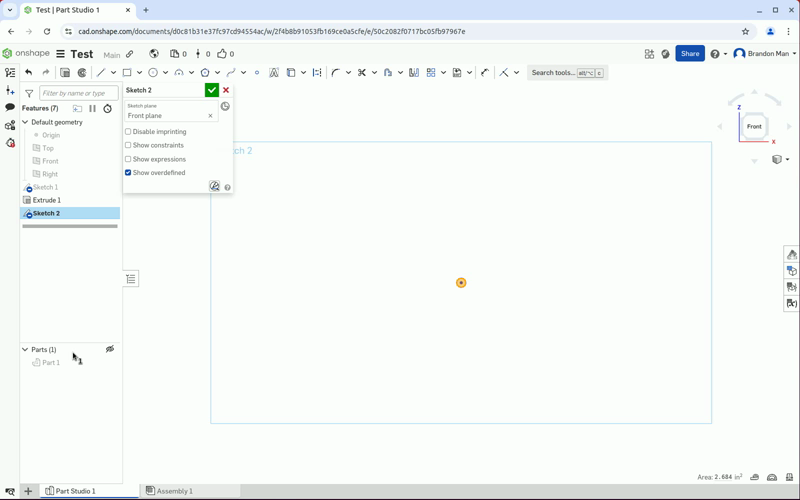
key(shift+y)
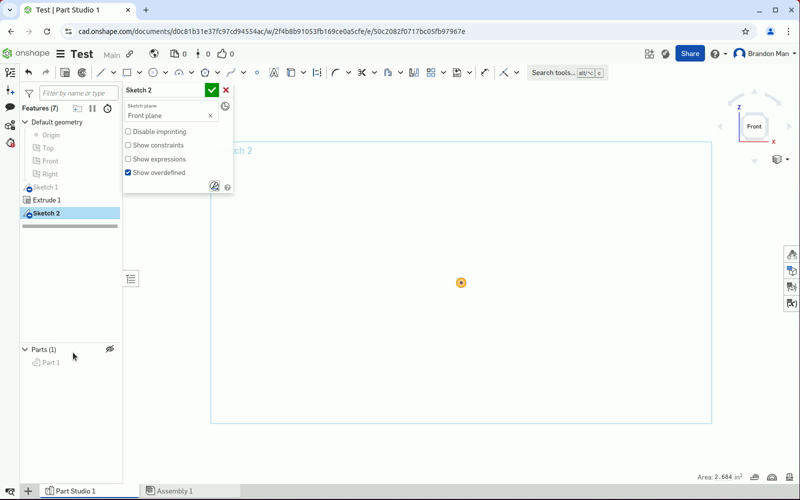
key(shift+e)
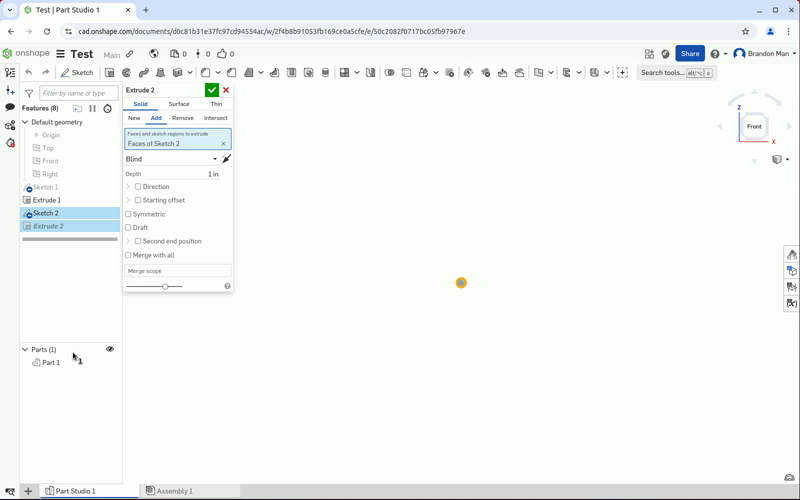
mouse_move(143, 106)
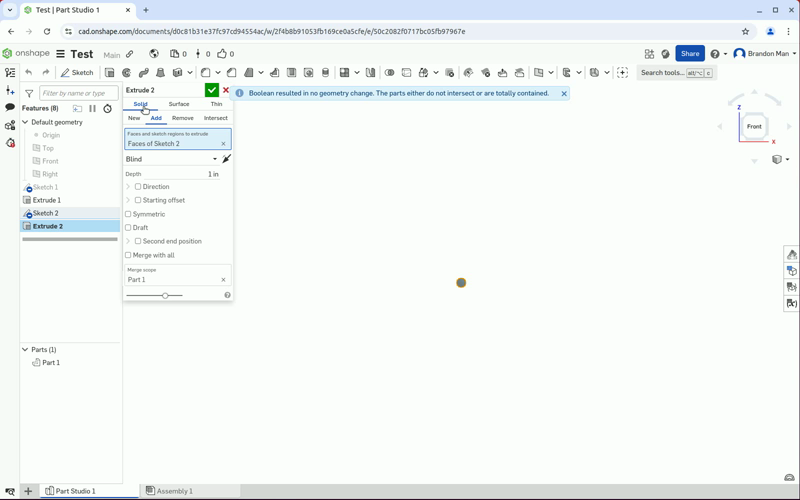
click(143, 106)
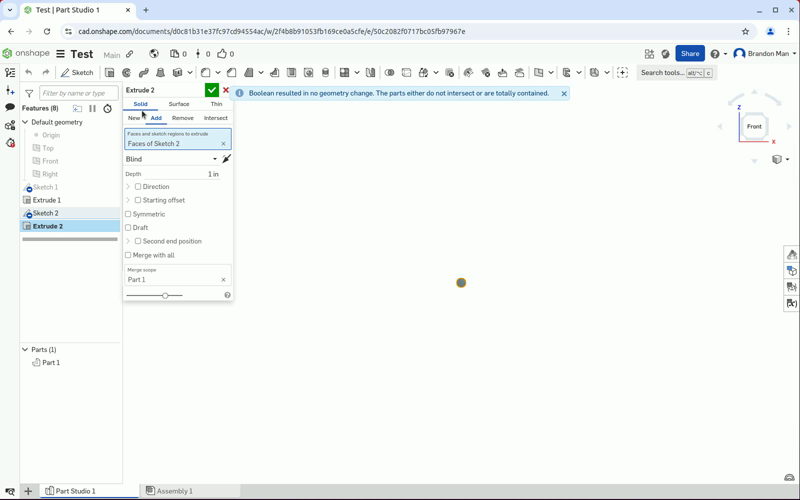
mouse_move(137, 120)
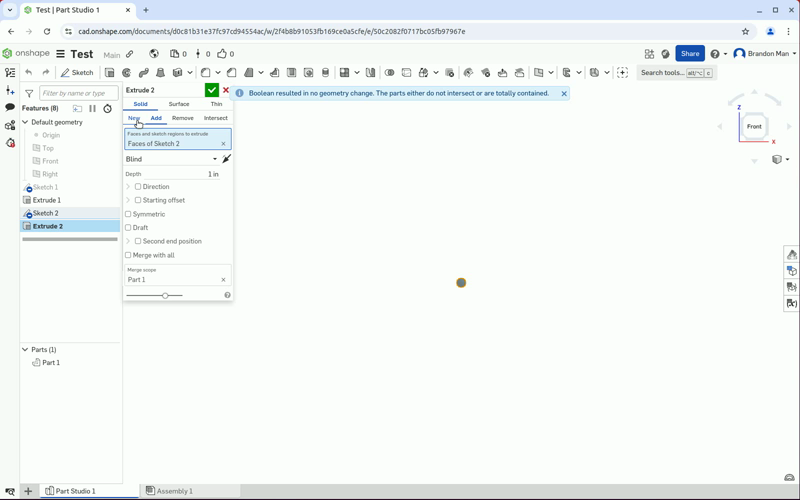
click(137, 120)
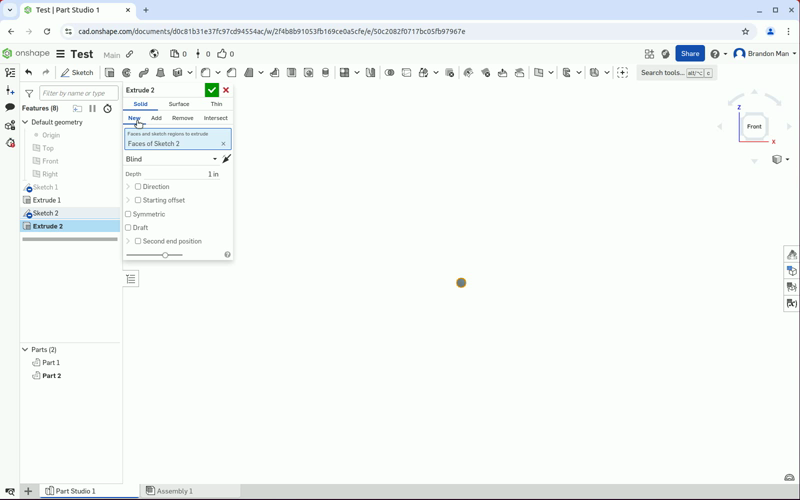
key(tab, 4)
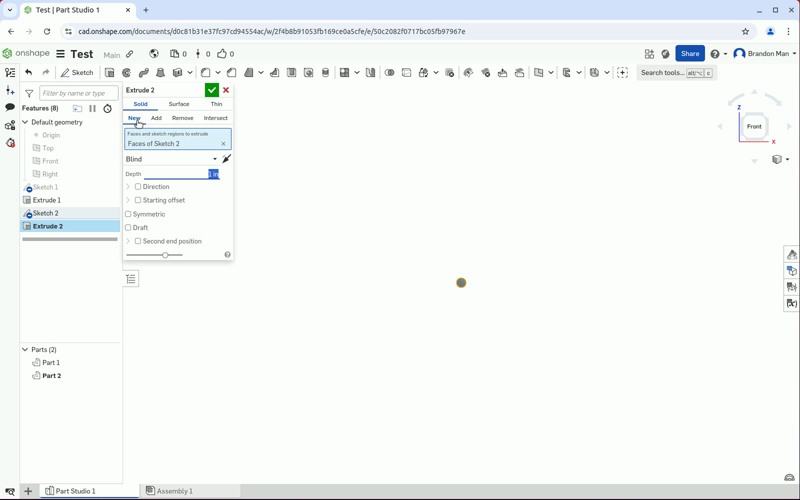
text(-3.129)
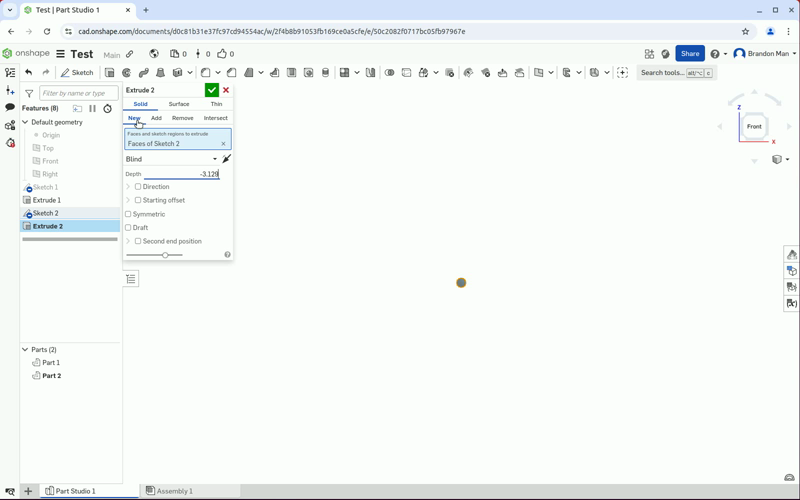
key(enter)
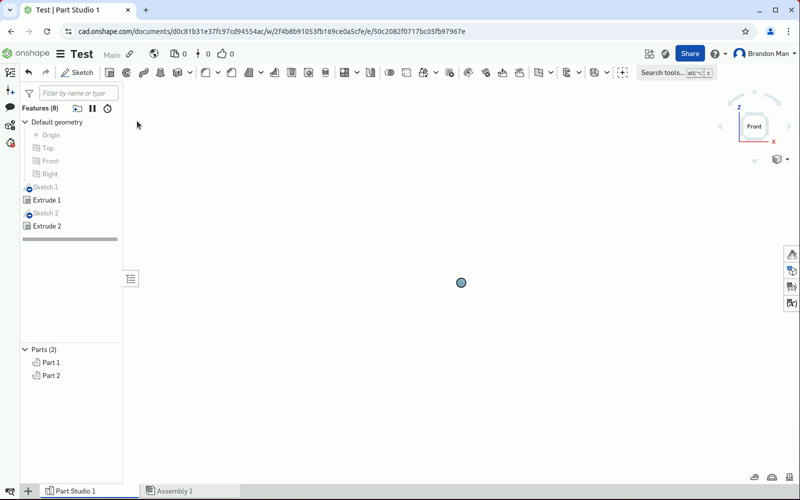
key(shift+h)
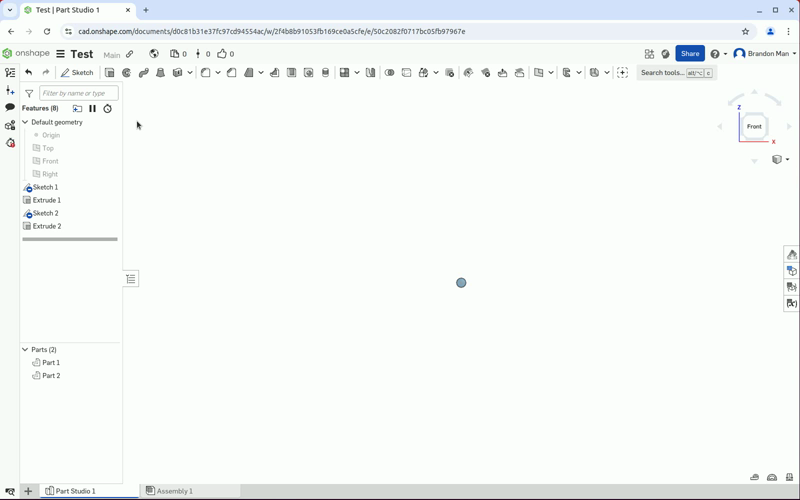
key(shift+h)
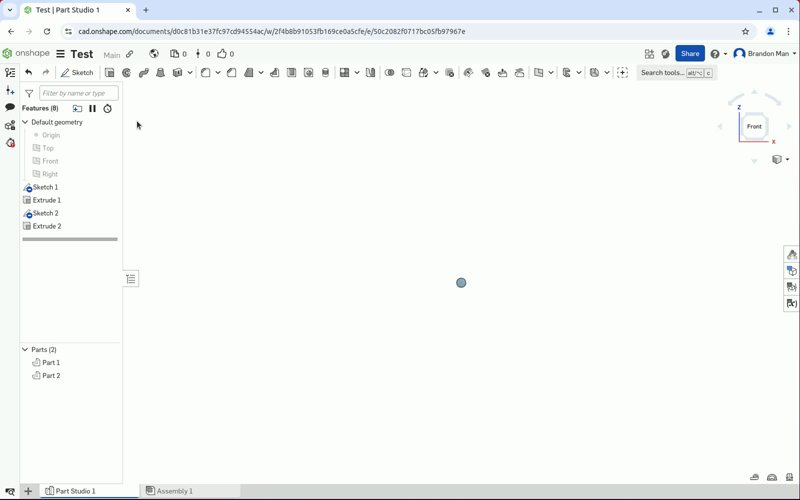
key(shift+7)
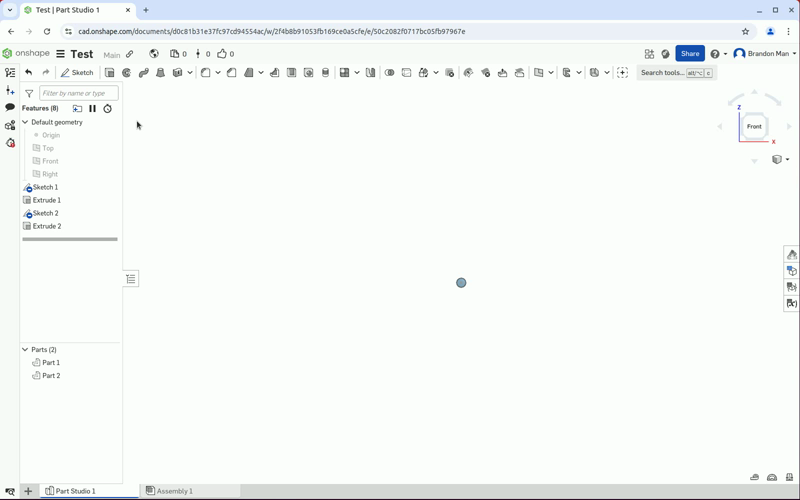
key(left, 2)
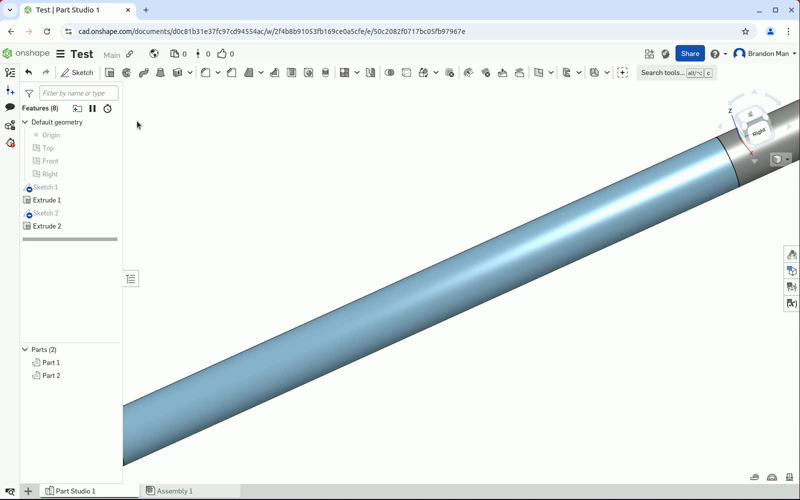
key(down, 2)
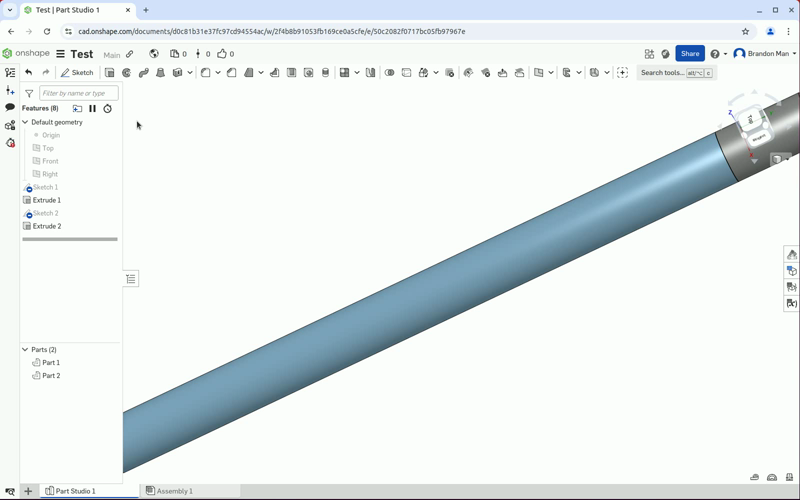
key(up, 2)
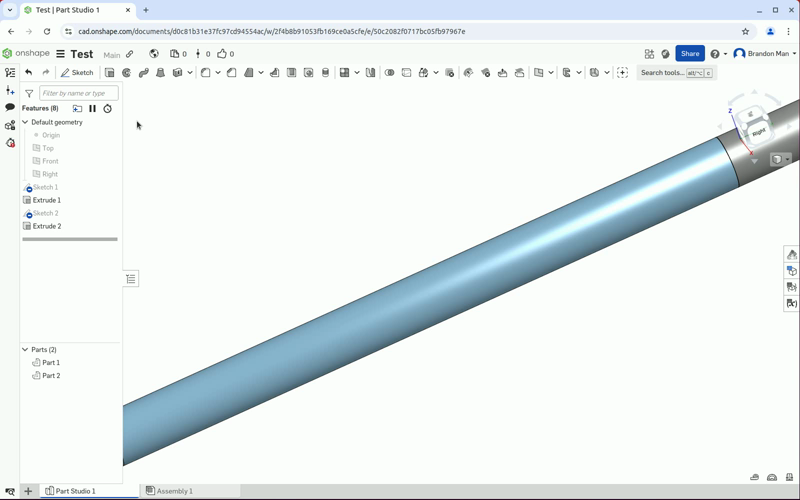
key(right, 2)
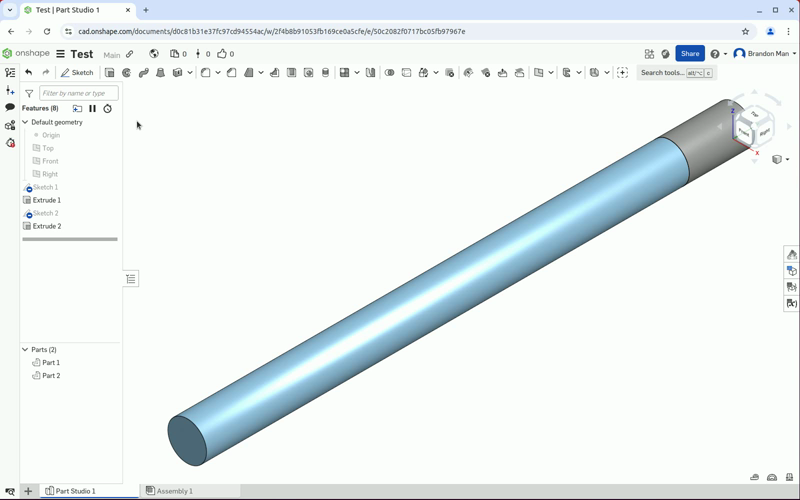
mouse_move(73, 189)
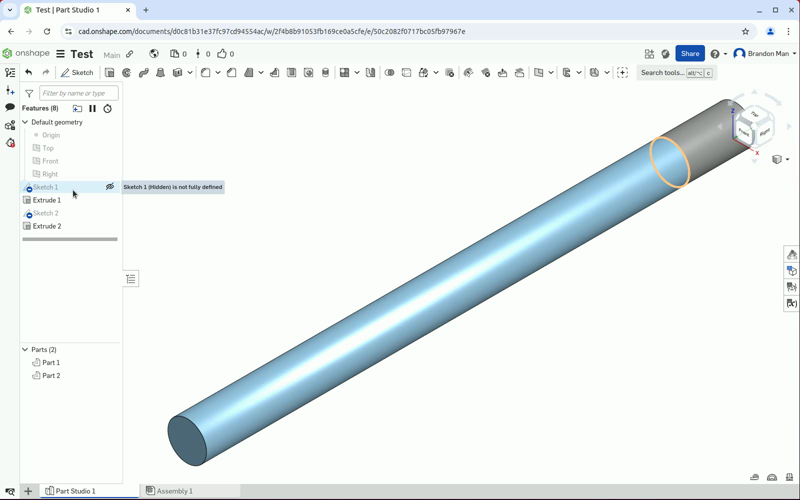
click(73, 189)